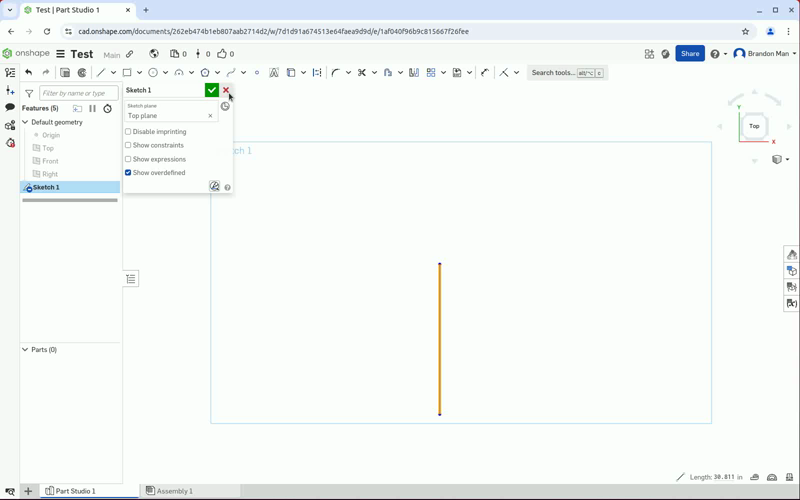
key(shift+h)
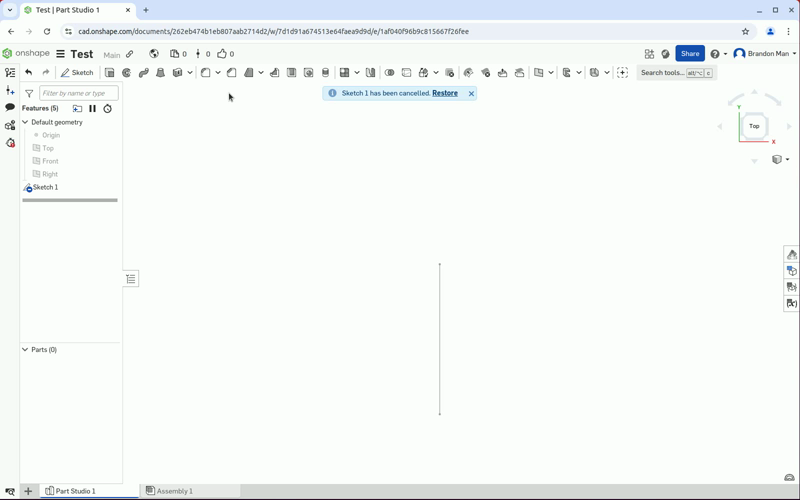
mouse_move(73, 352)
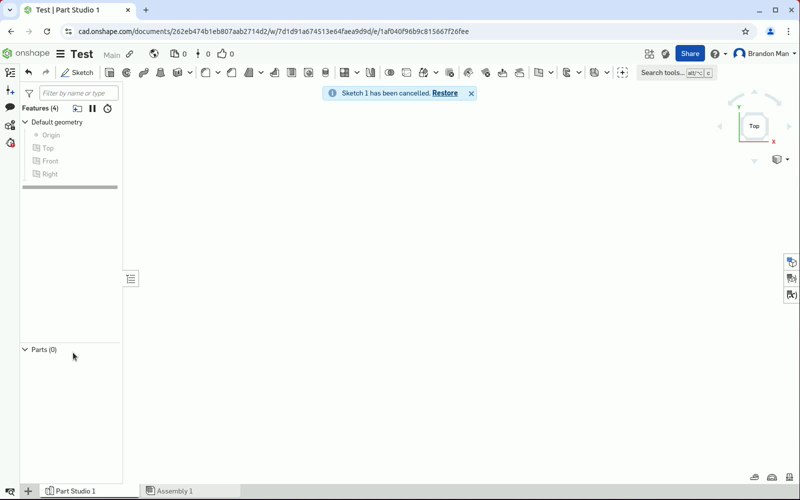
key(y)
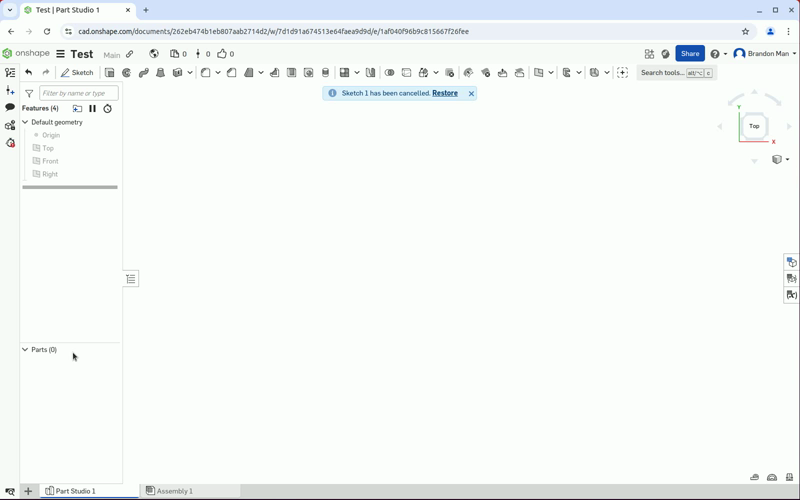
key(shift+p)
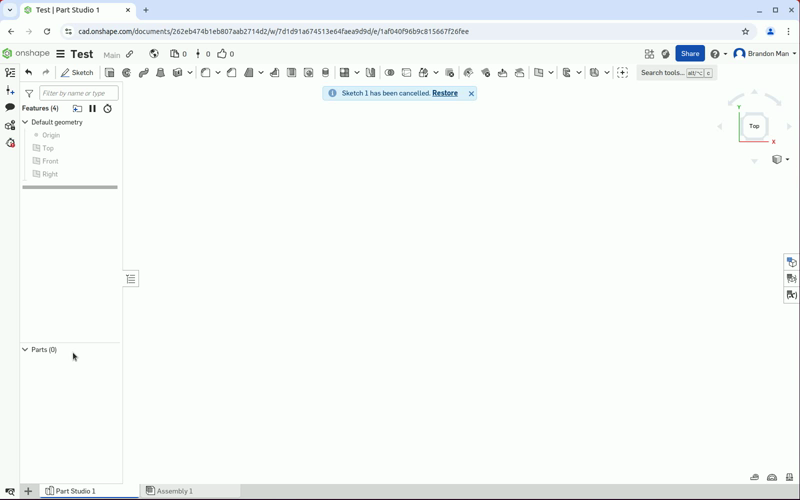
key(space)
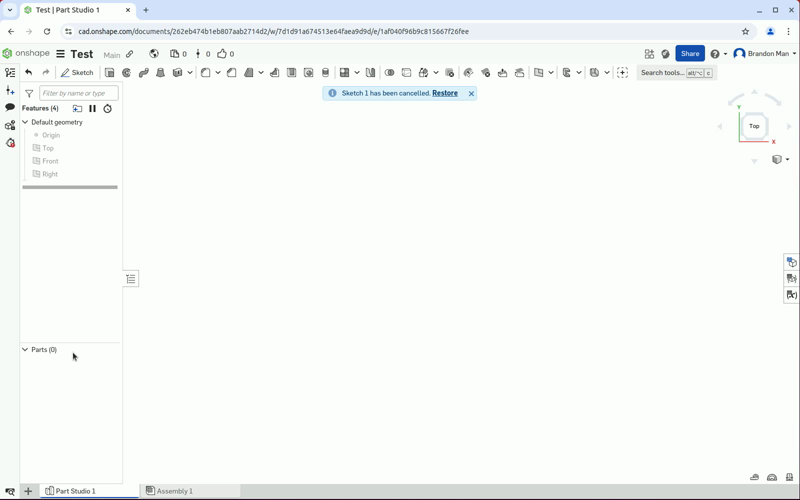
key_down(shift)
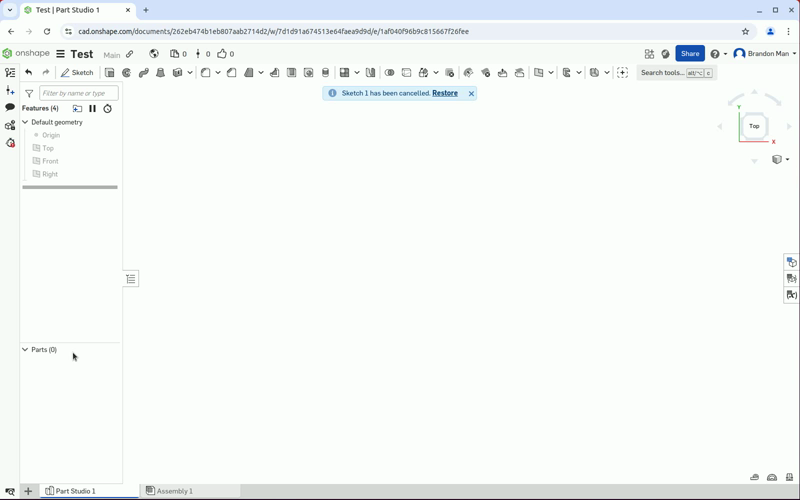
key(up)
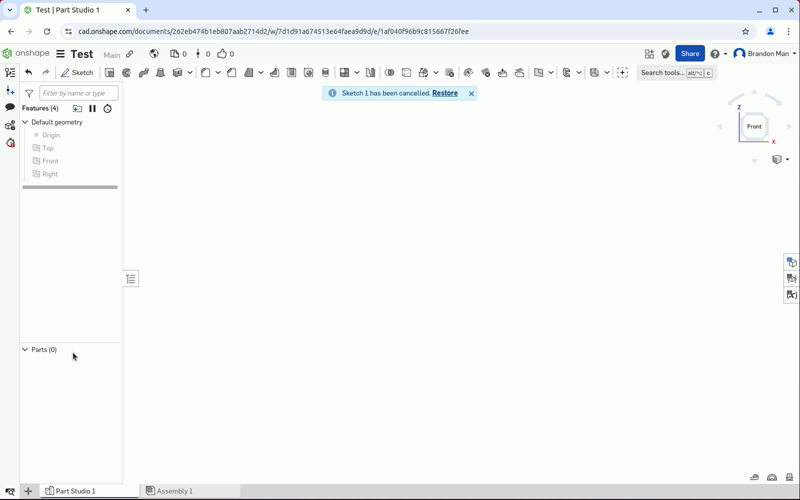
key_up(shift)
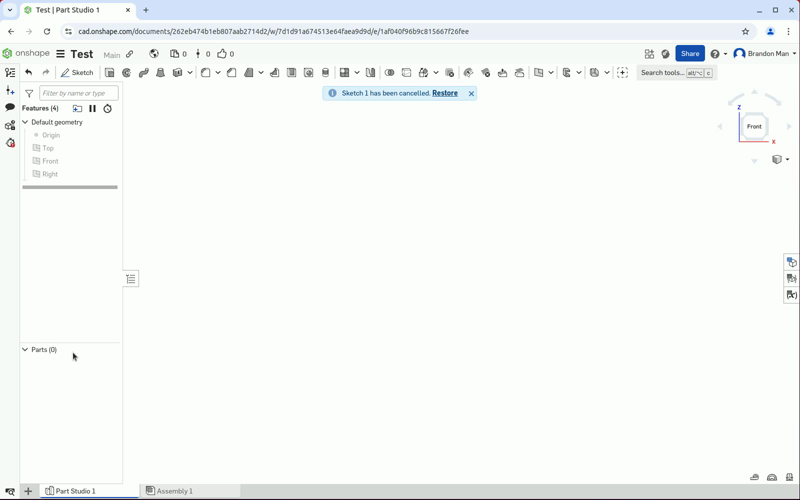
key(space)
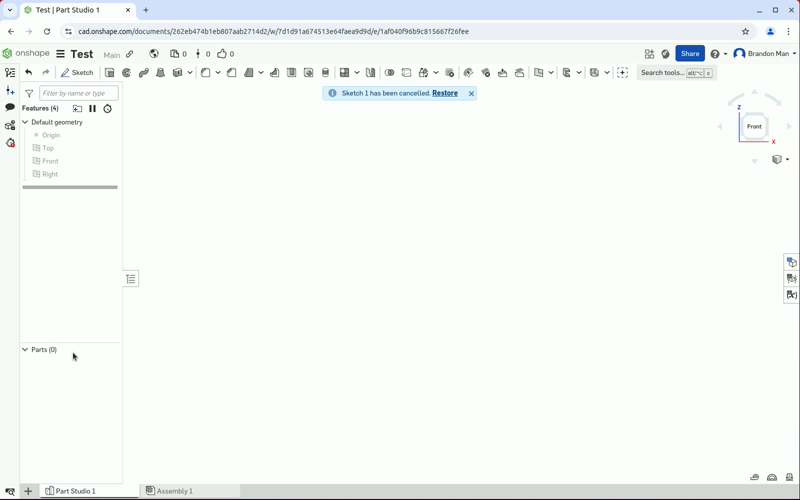
key_down(shift)
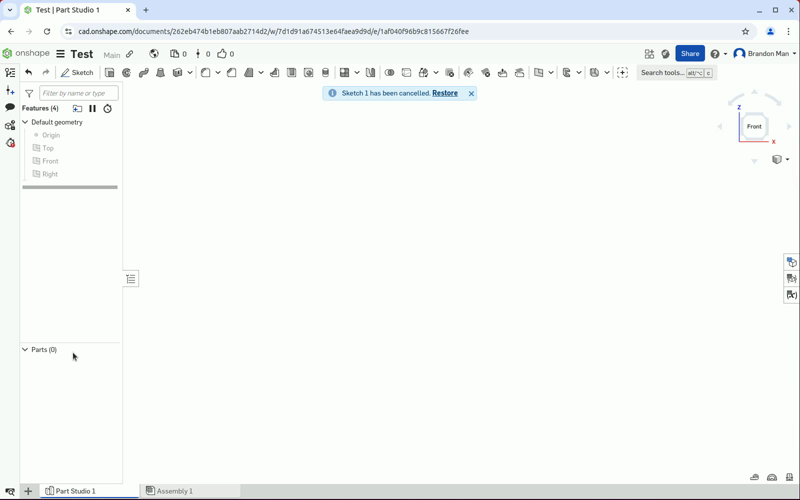
key(left)
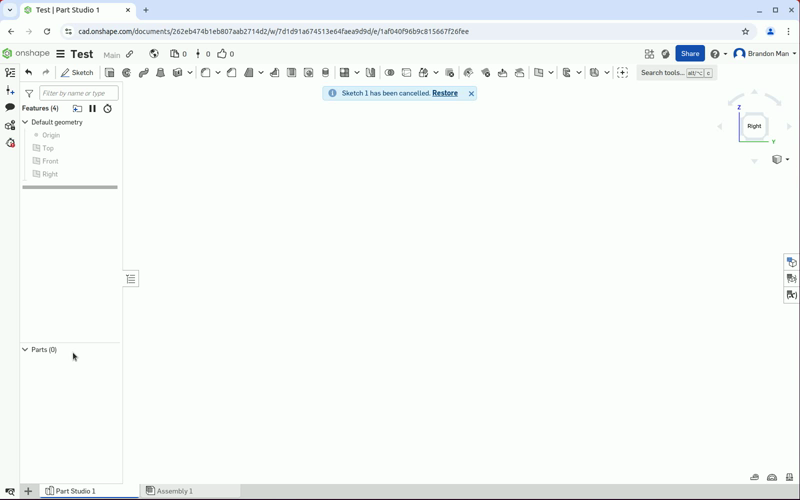
key_up(shift)
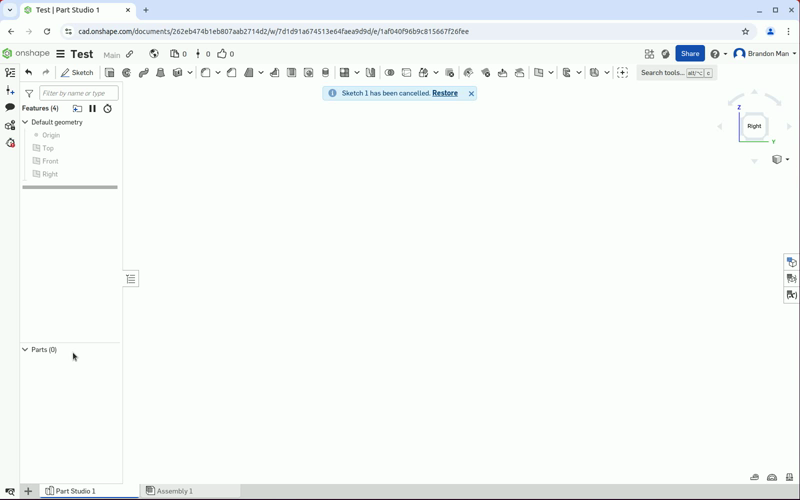
mouse_move(73, 352)
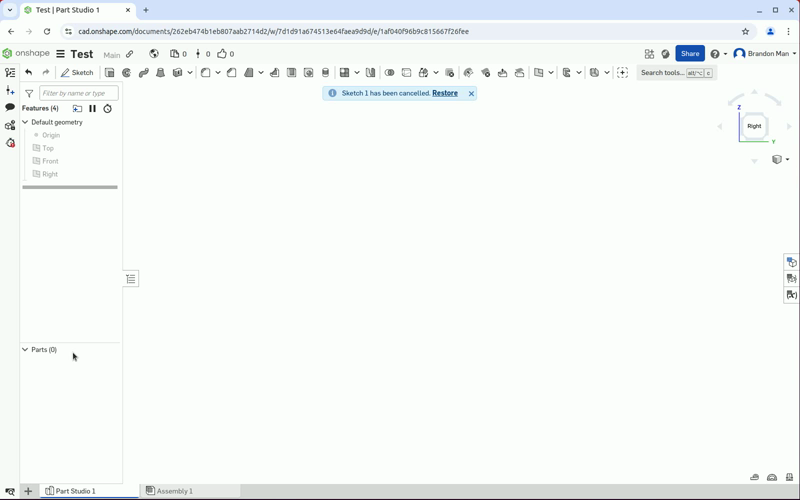
key(shift+y)
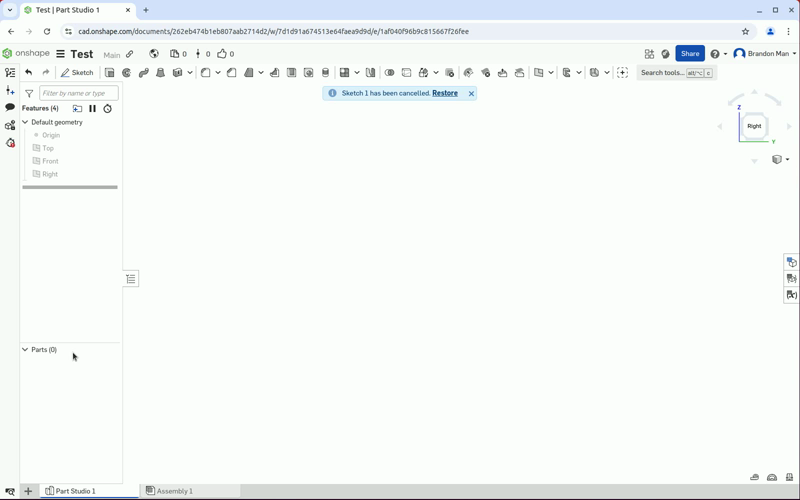
key(shift+s)
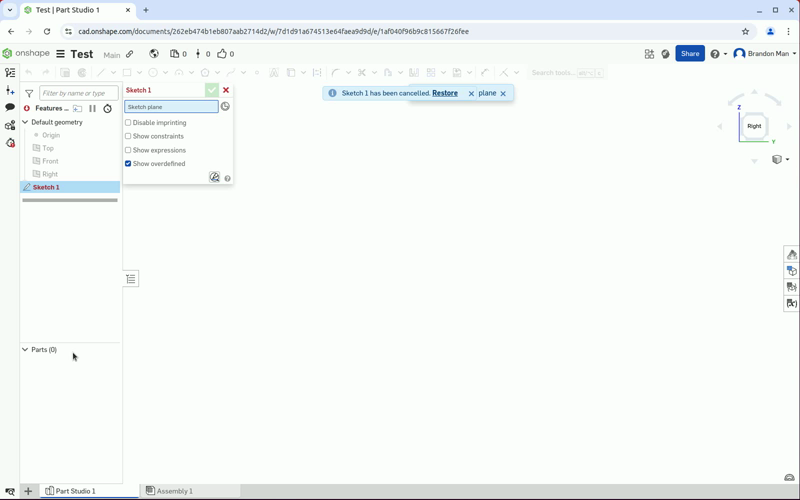
mouse_move(73, 176)
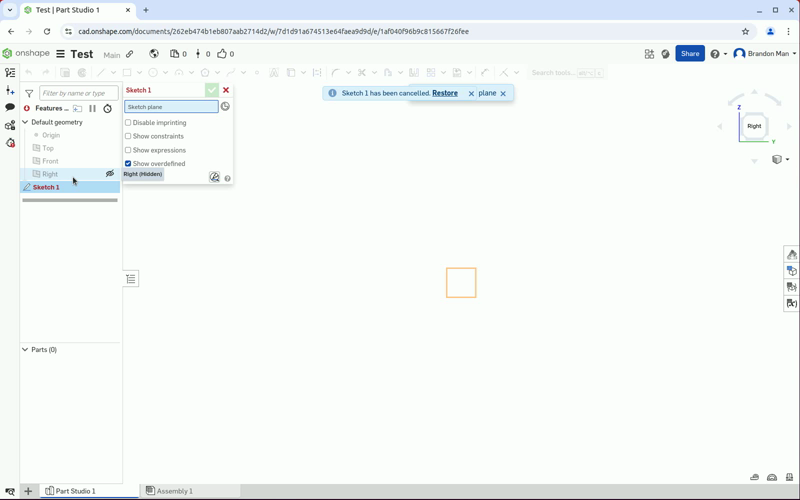
click(73, 176)
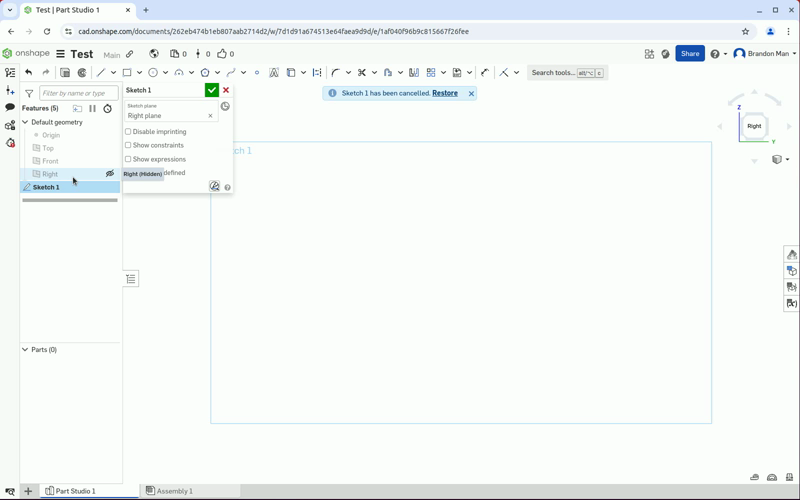
mouse_move(73, 352)
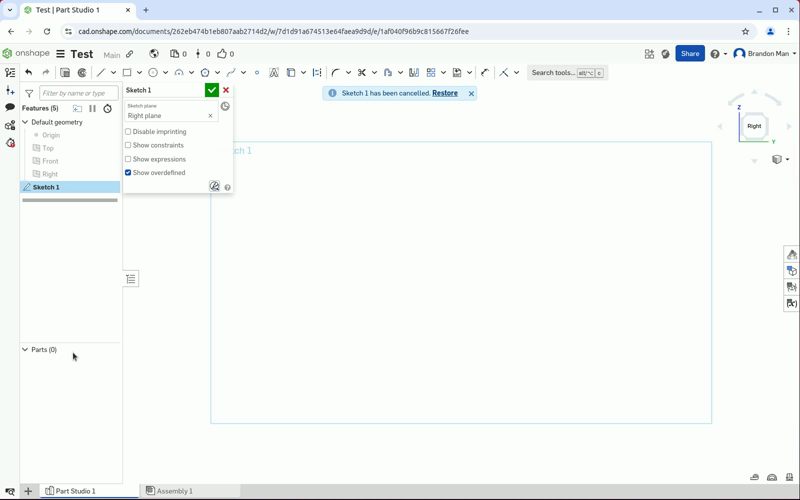
key(y)
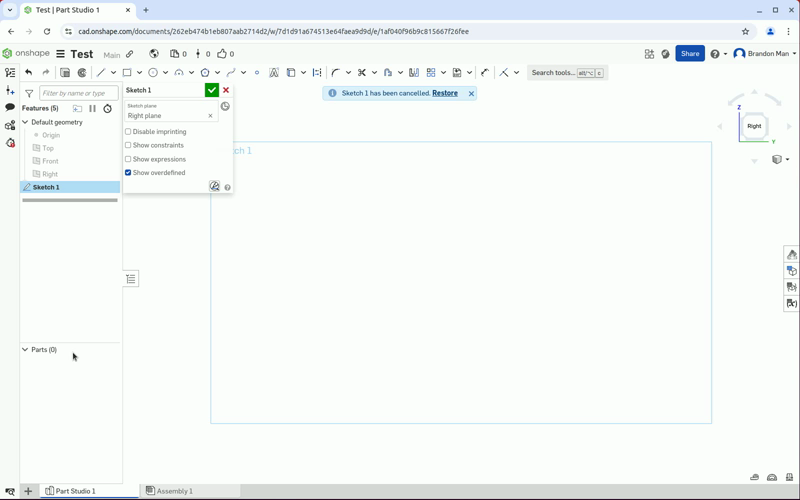
key(l)
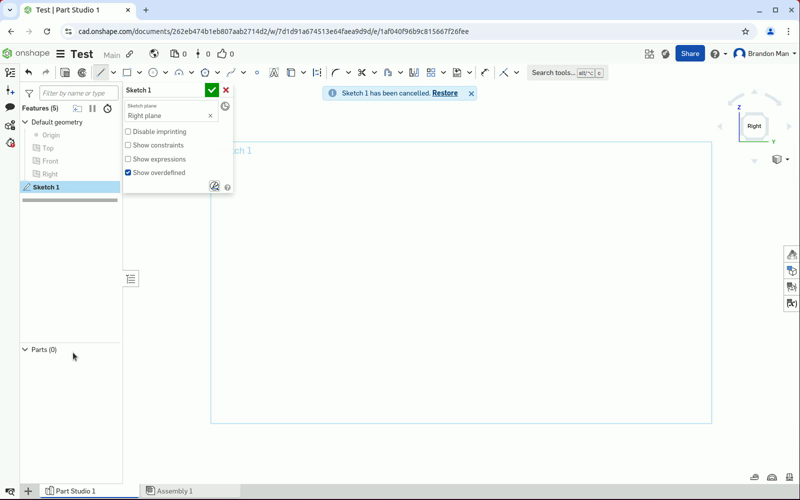
key_down(shift)
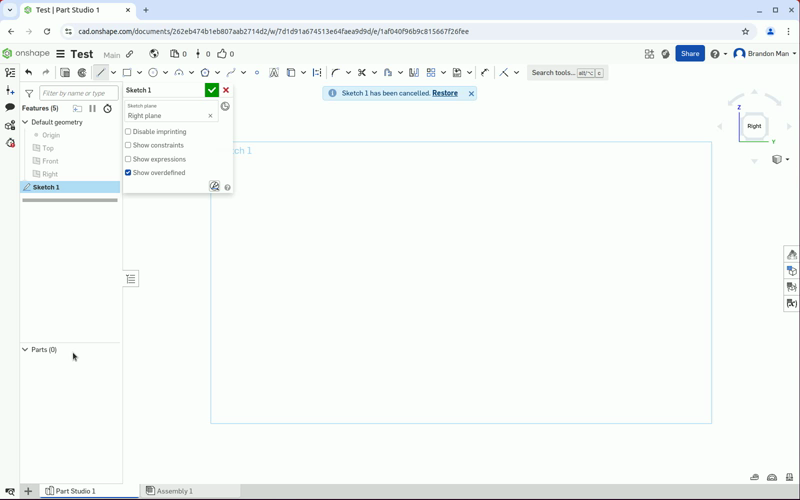
mouse_move(358, 359)
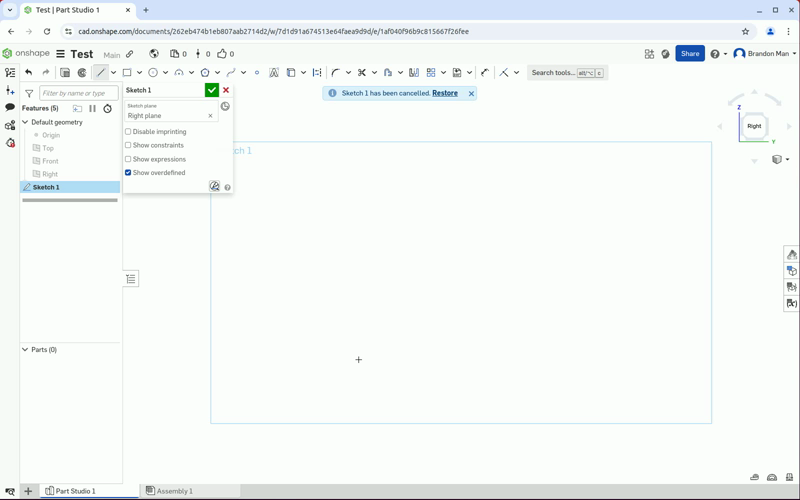
click(358, 359)
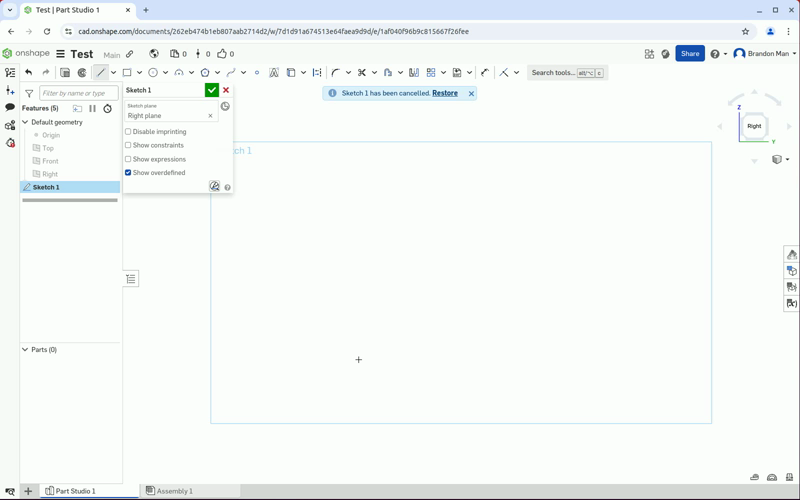
key_up(shift)
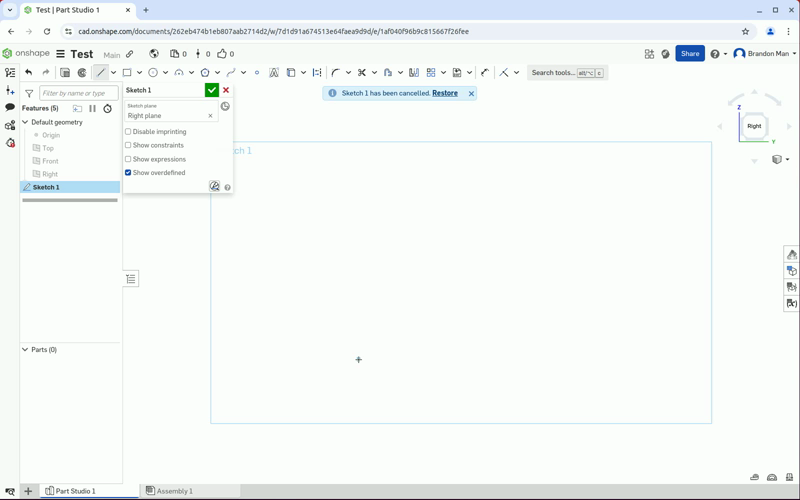
key_down(shift)
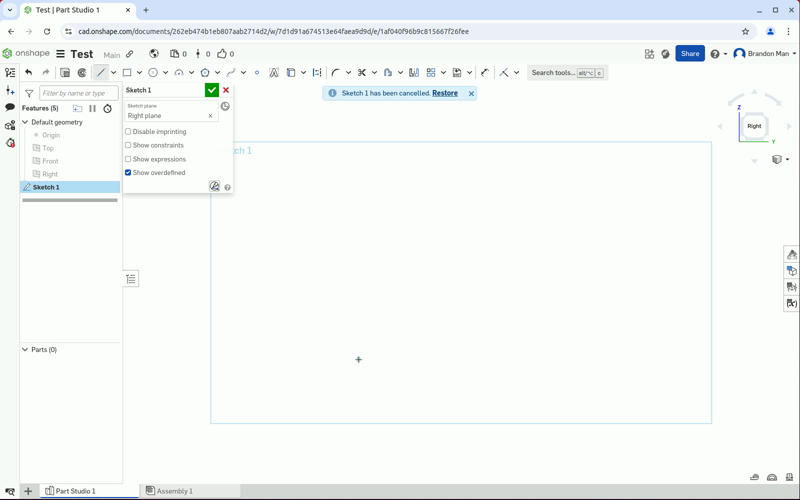
mouse_move(560, 359)
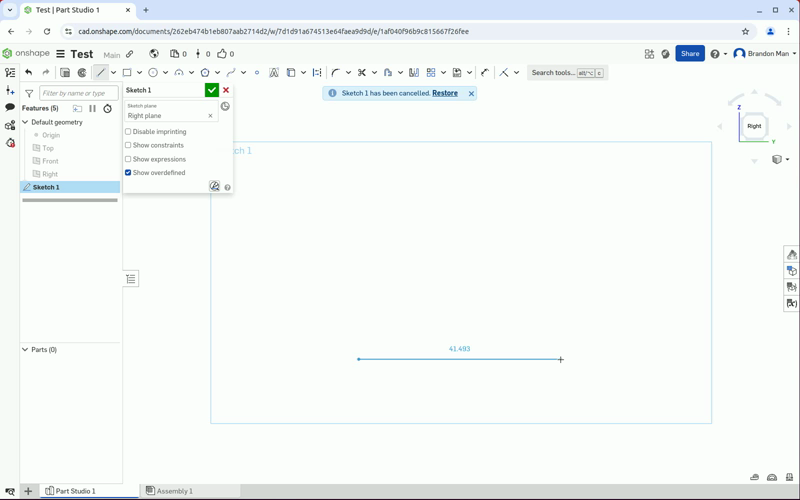
click(560, 359)
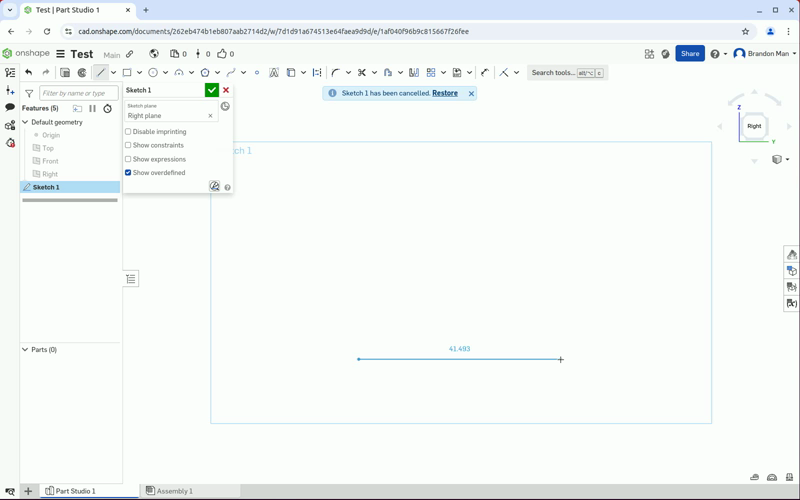
key_up(shift)
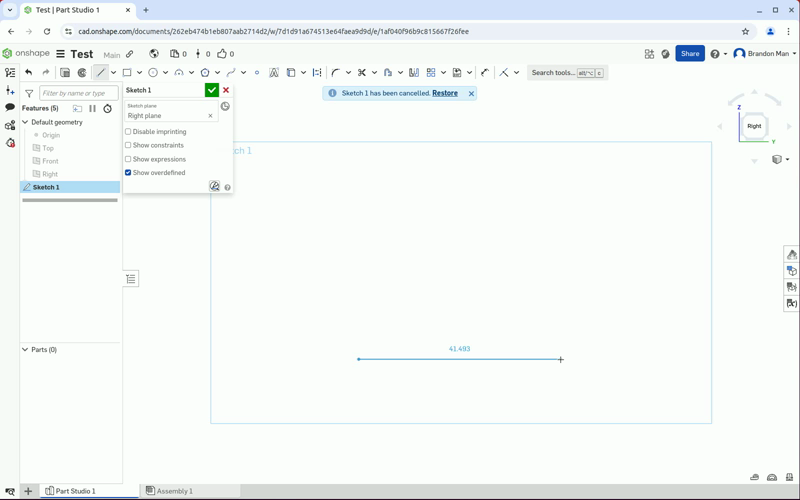
key_down(shift)
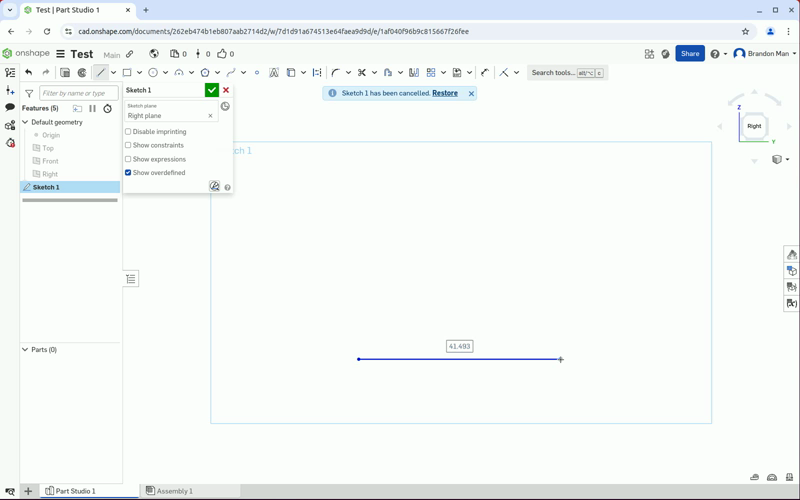
mouse_move(560, 212)
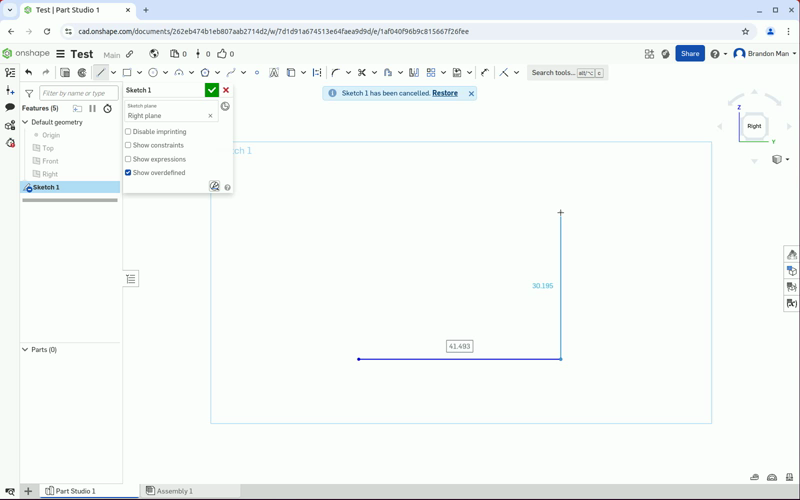
click(560, 212)
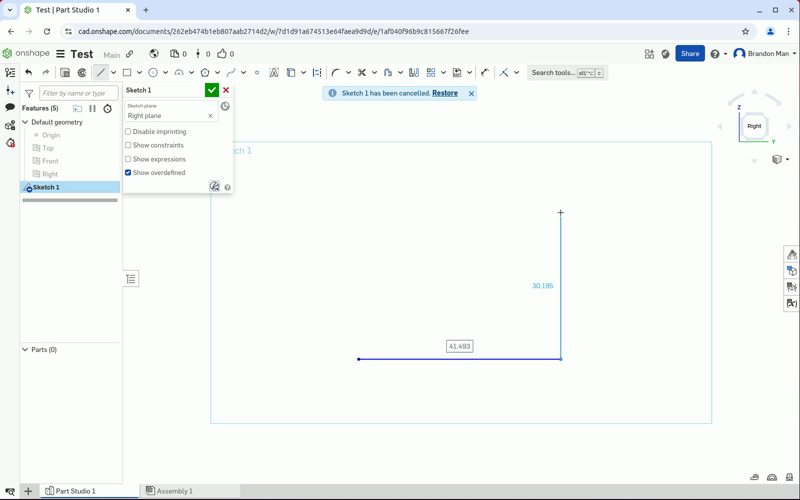
key_up(shift)
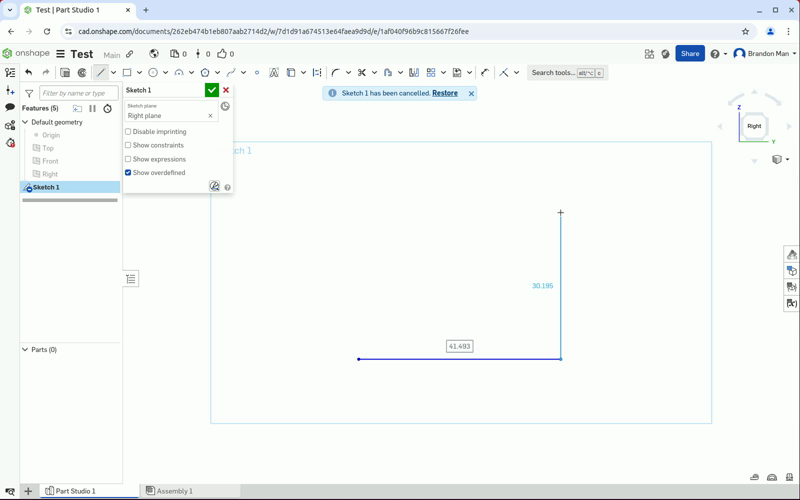
key_down(shift)
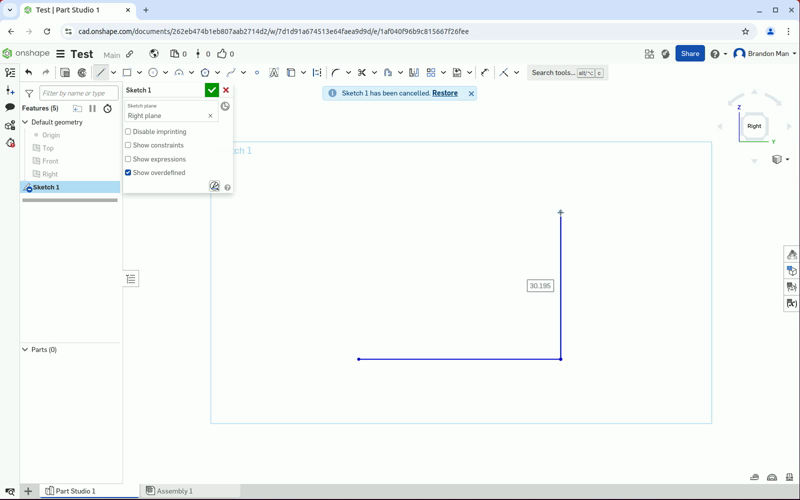
mouse_move(589, 212)
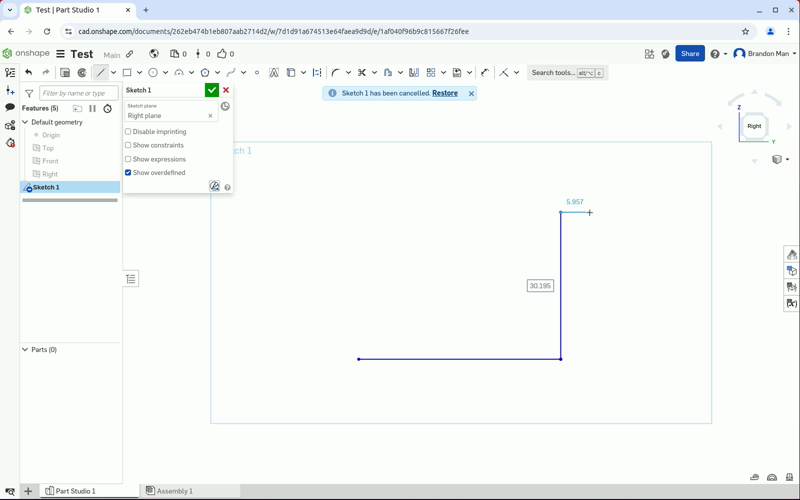
mouse_move(528, 212)
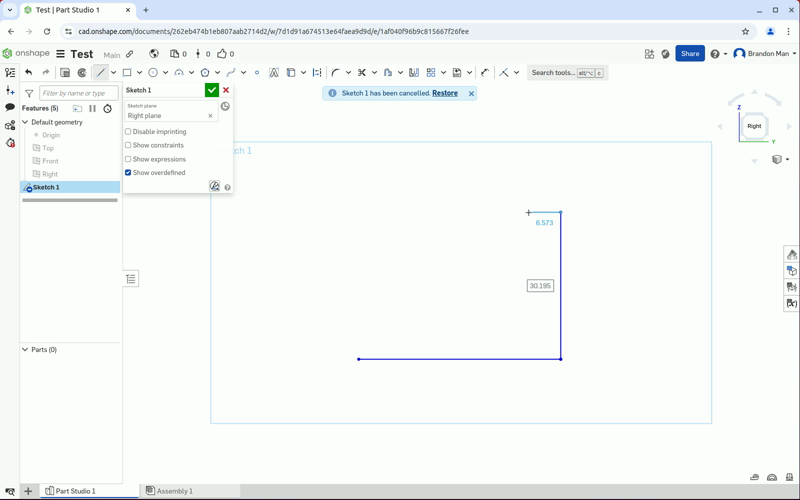
click(528, 212)
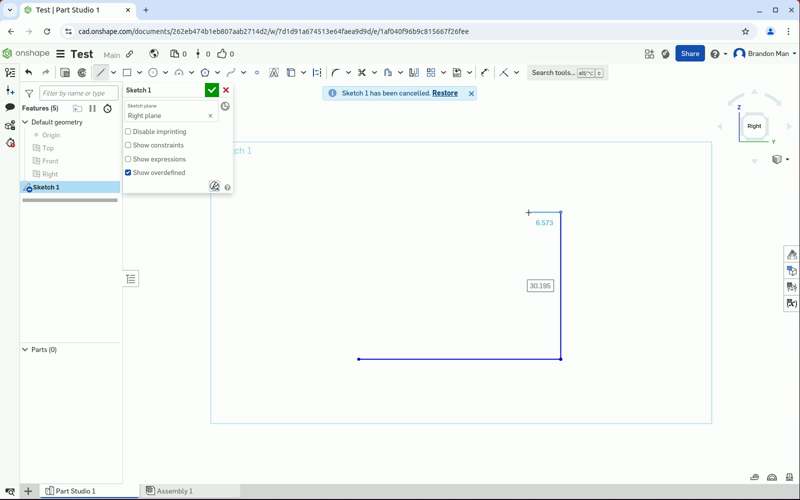
key_up(shift)
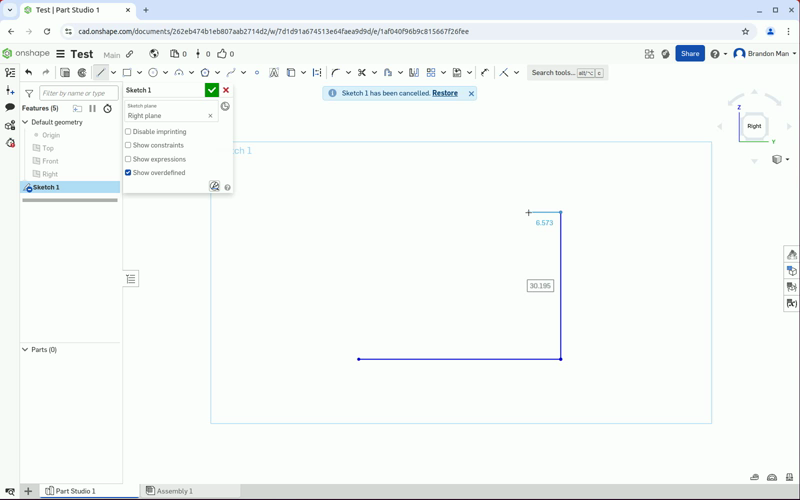
key_down(shift)
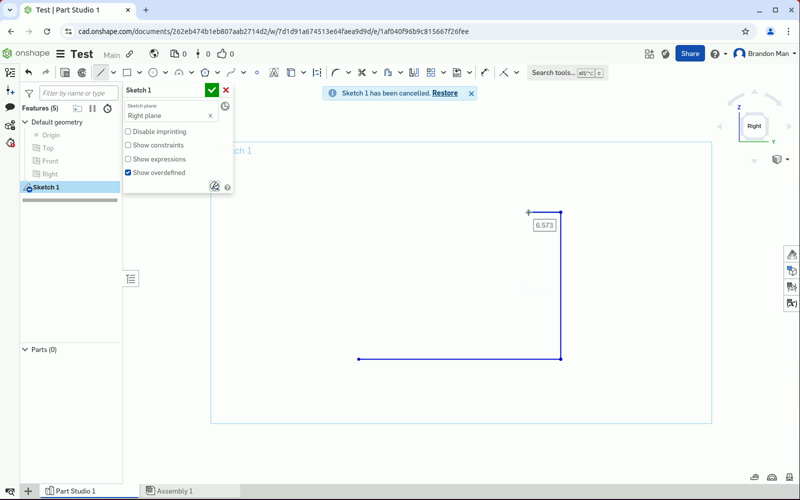
mouse_move(528, 327)
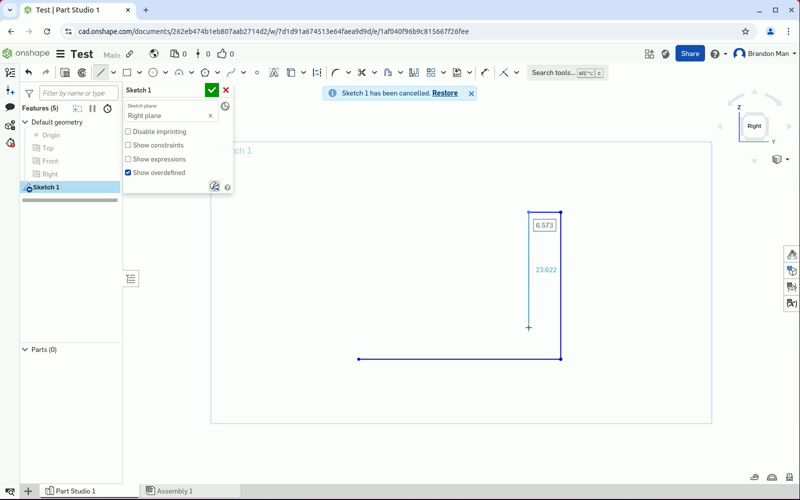
click(528, 327)
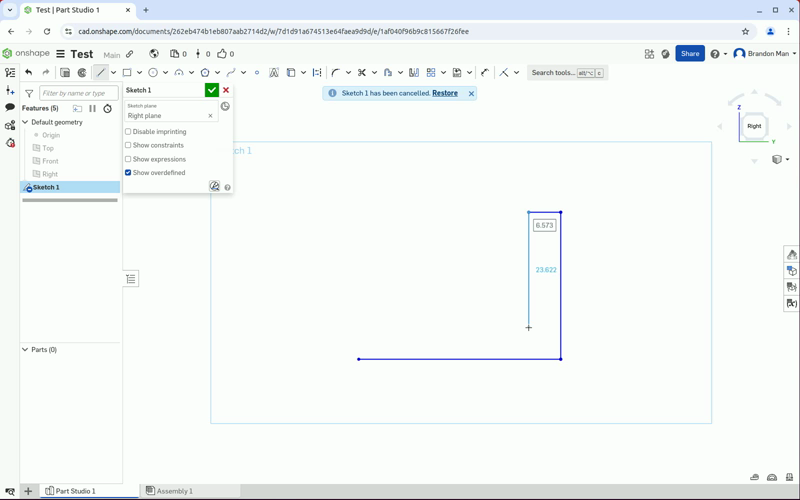
key_up(shift)
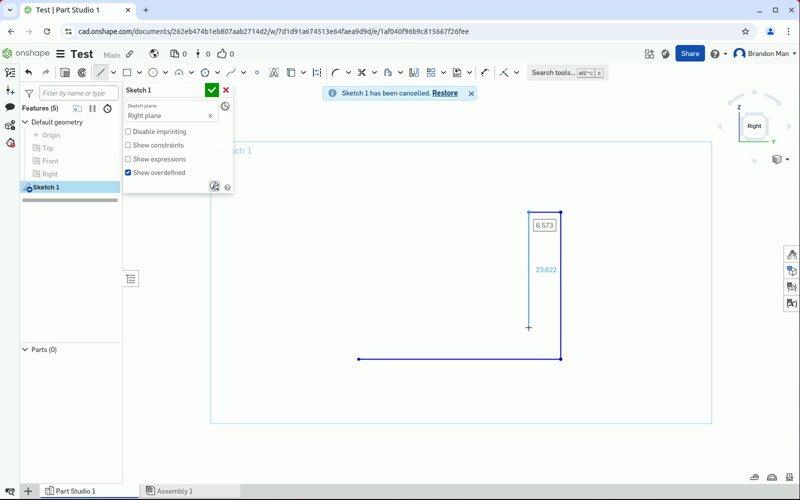
key_down(shift)
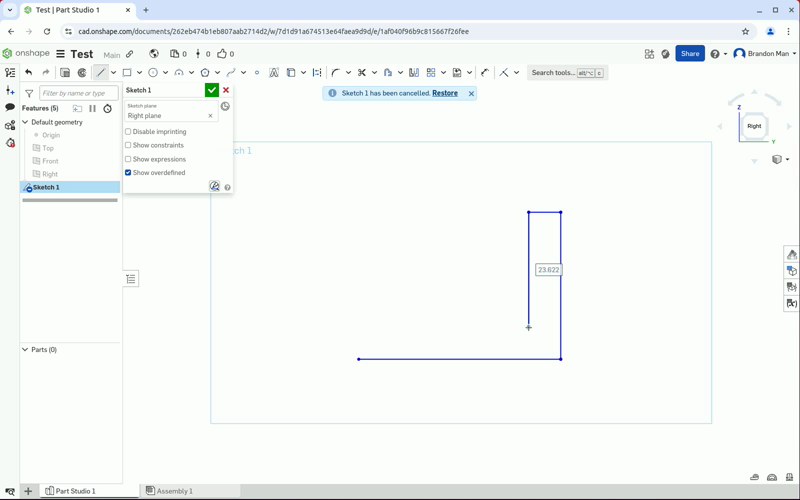
mouse_move(390, 327)
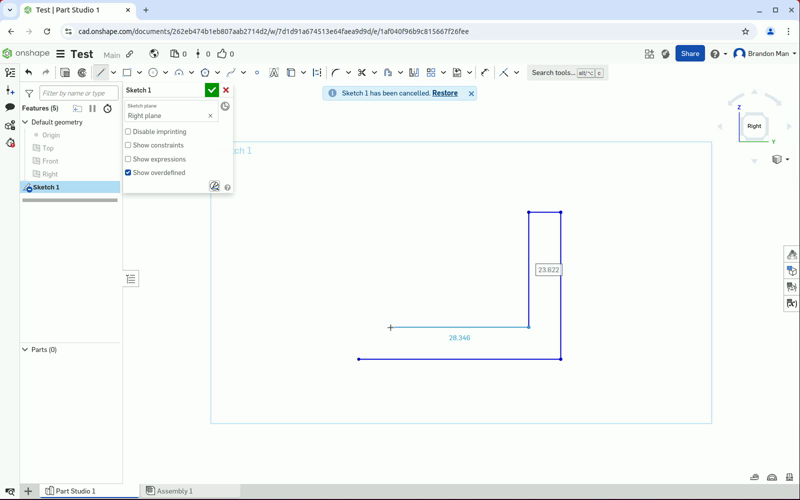
click(390, 327)
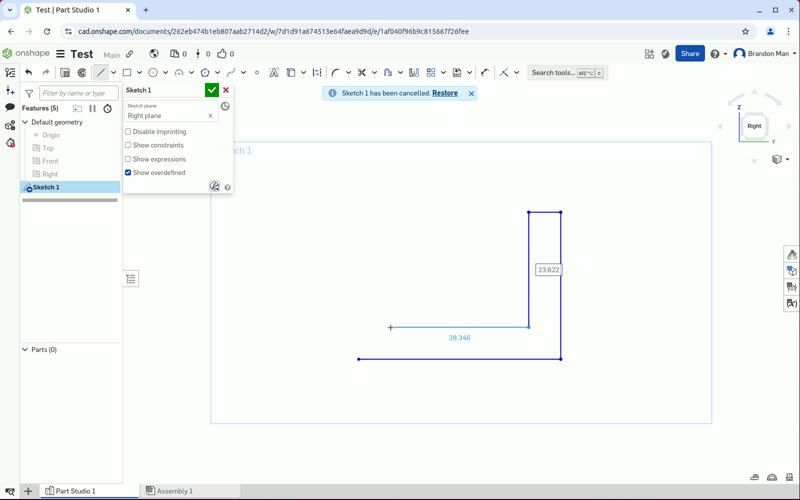
key_up(shift)
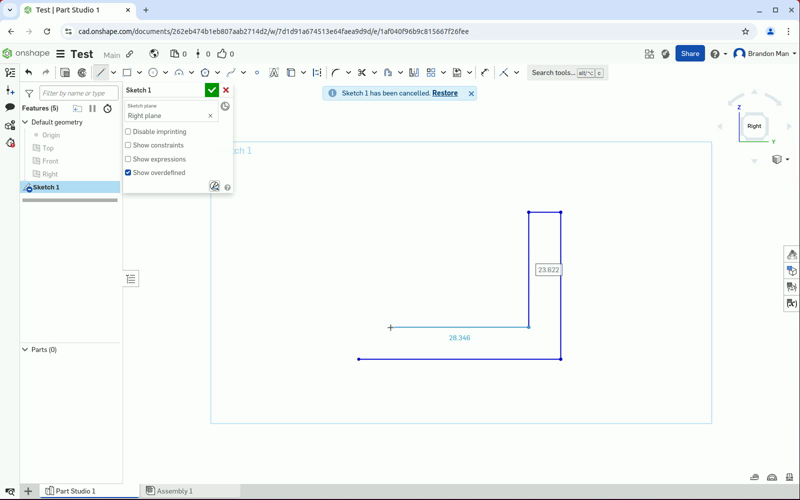
key_down(shift)
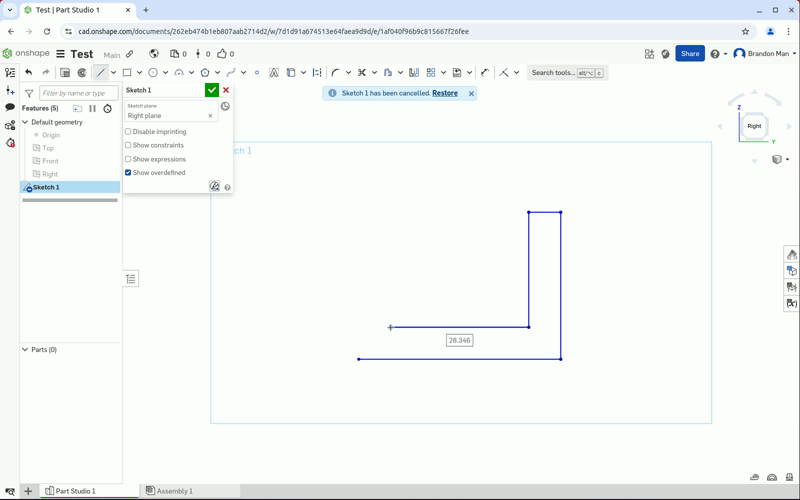
mouse_move(390, 212)
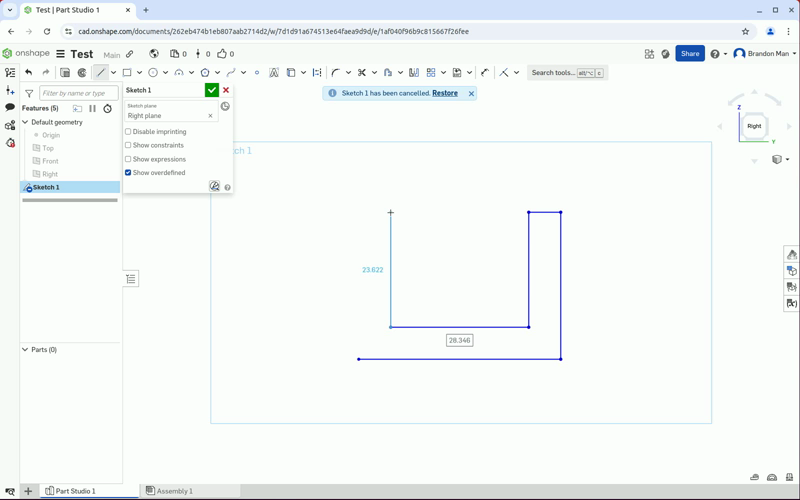
click(390, 212)
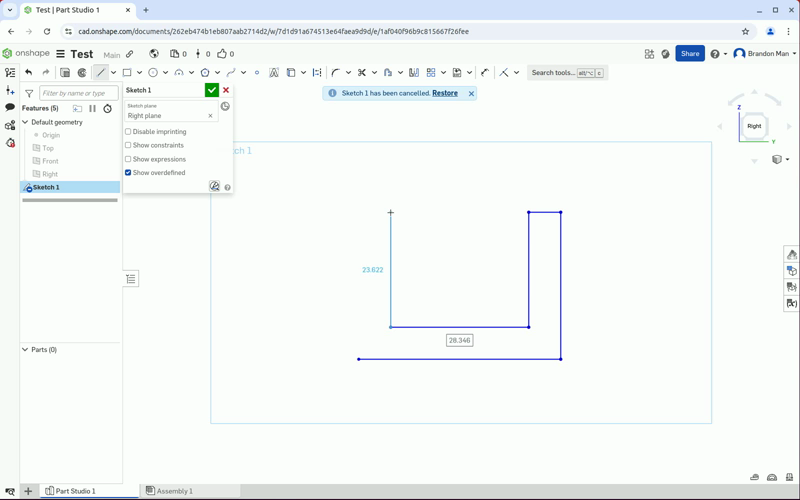
key_up(shift)
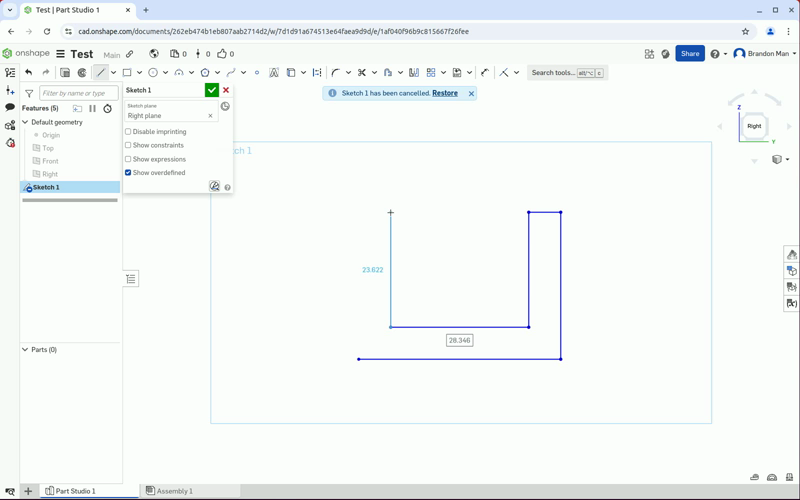
key_down(shift)
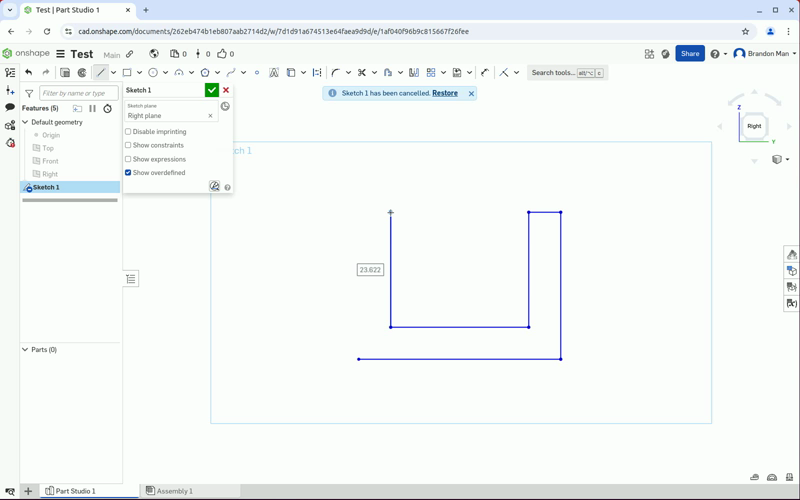
mouse_move(420, 212)
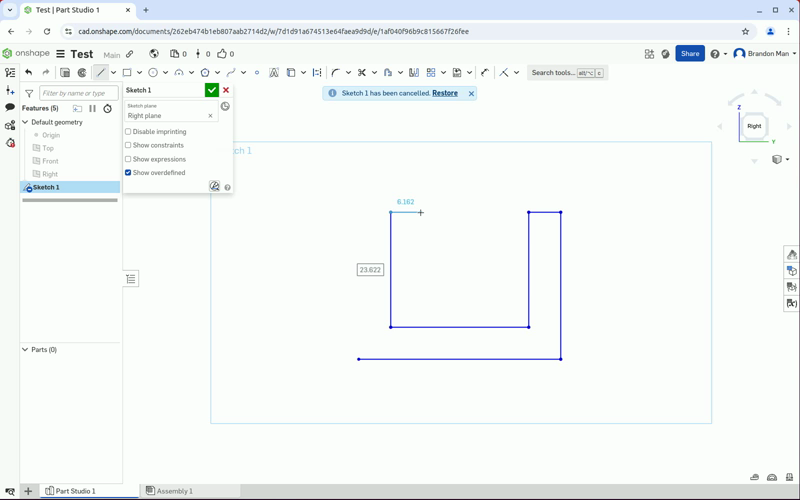
mouse_move(358, 212)
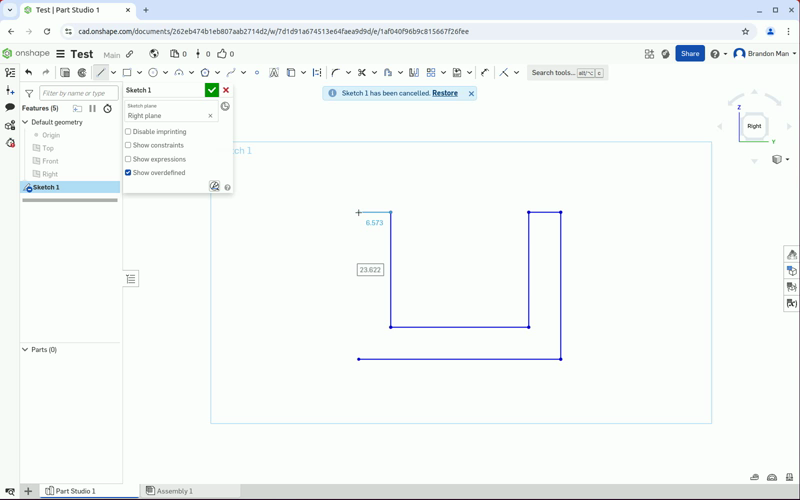
click(358, 212)
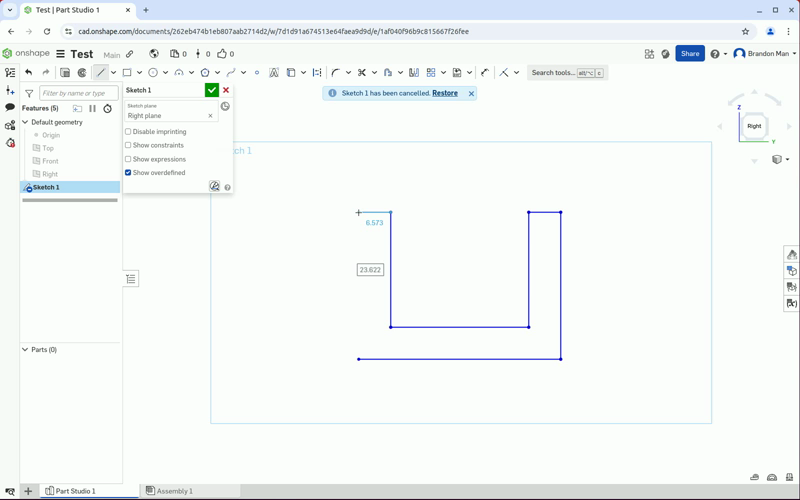
key_up(shift)
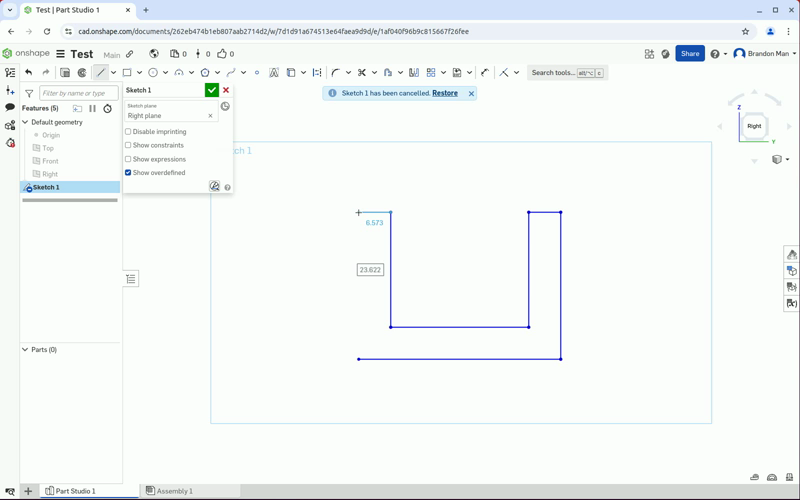
key_down(shift)
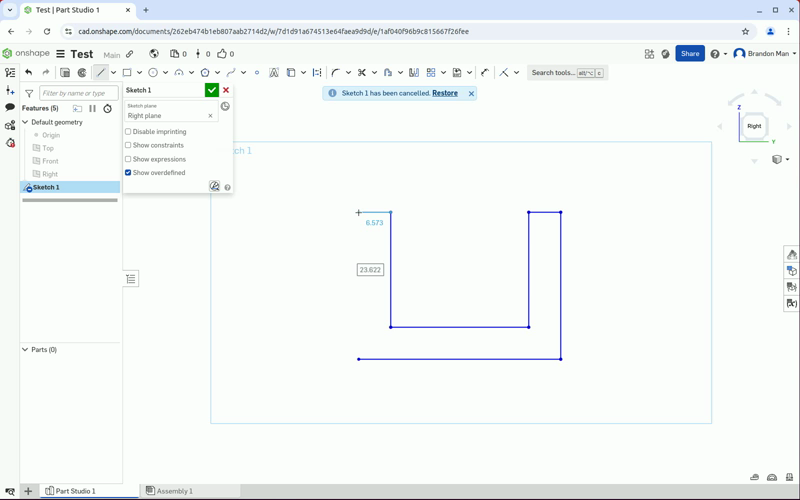
mouse_move(358, 359)
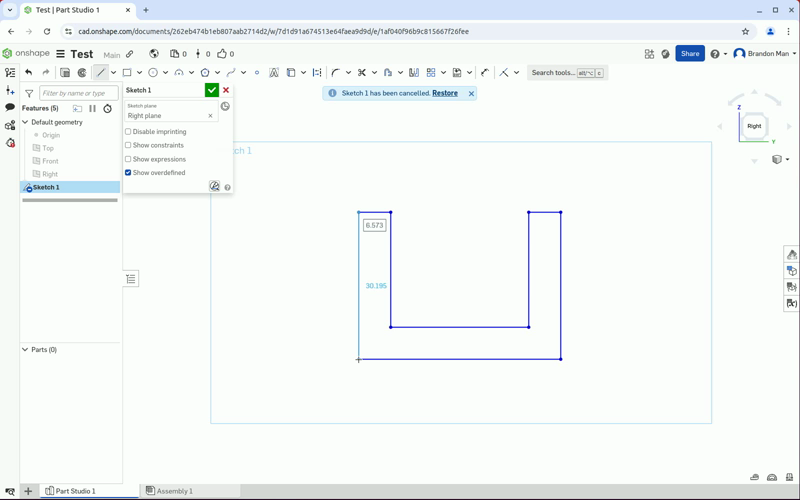
key_up(shift)
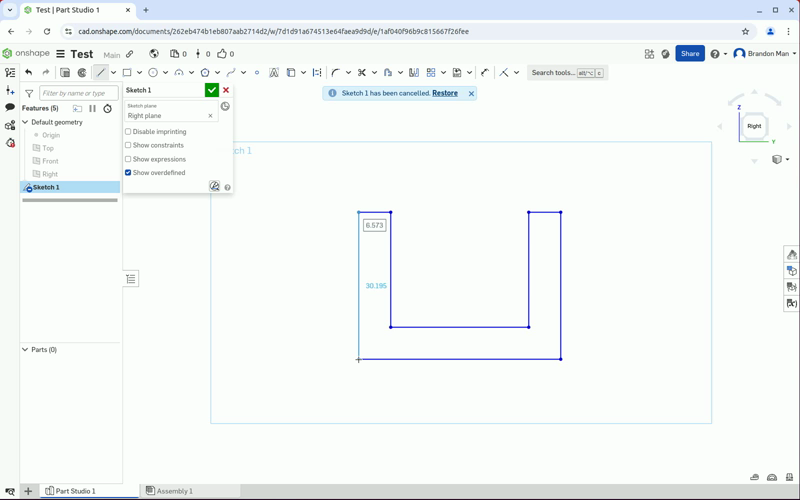
click(358, 359)
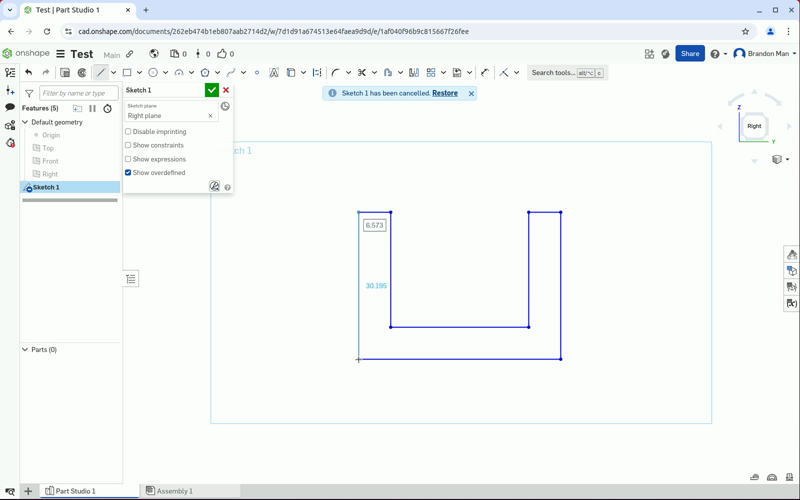
key(esc)
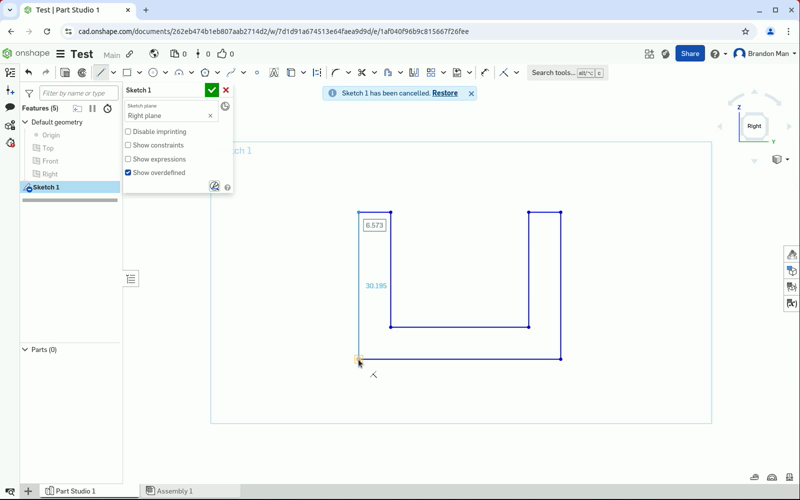
mouse_move(550, 288)
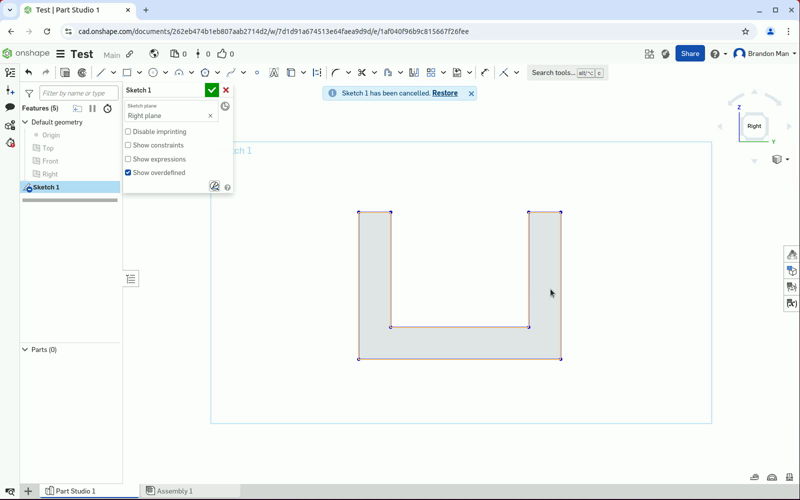
click(550, 288)
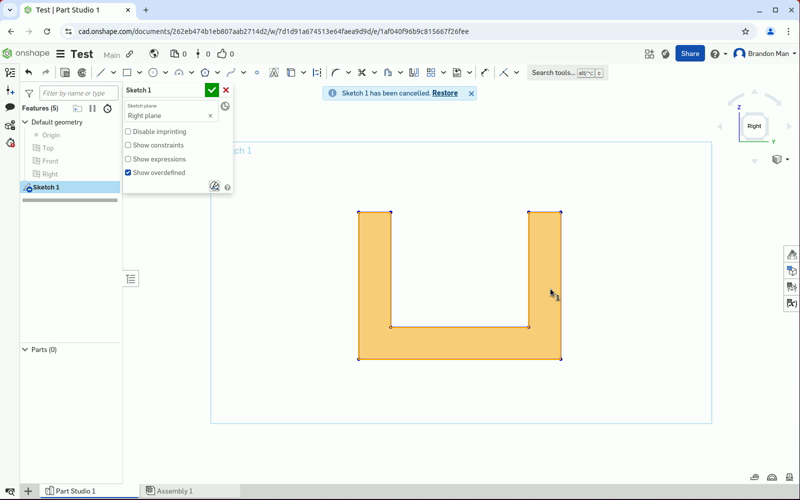
mouse_move(73, 352)
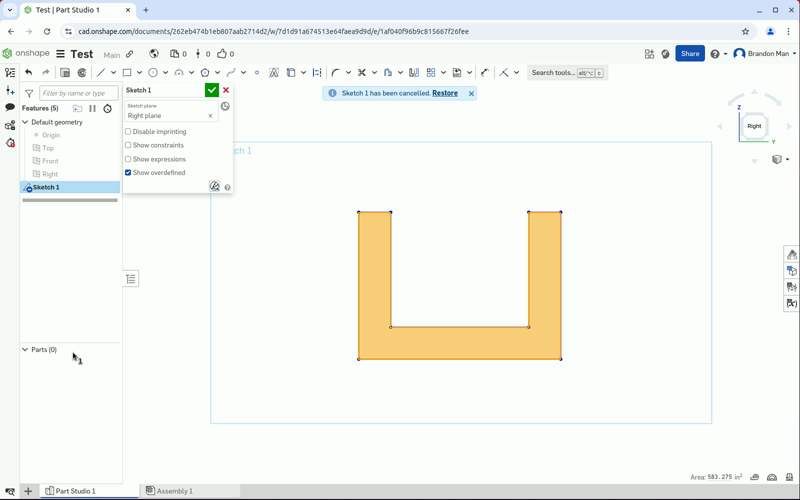
key(shift+y)
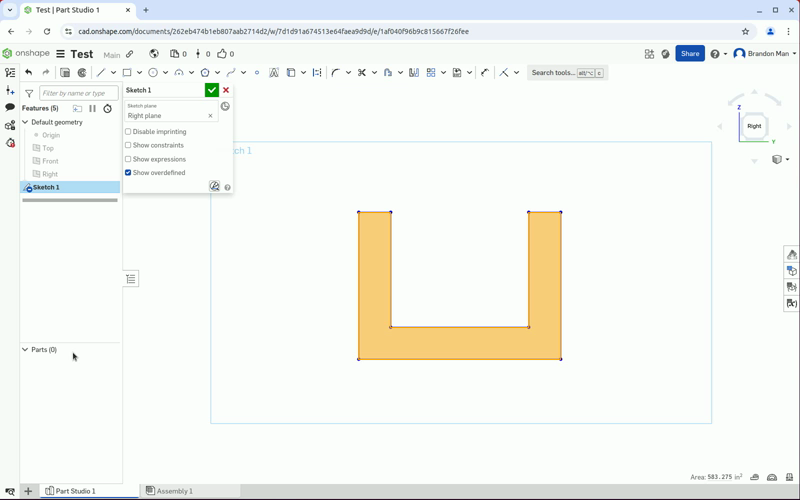
key(shift+e)
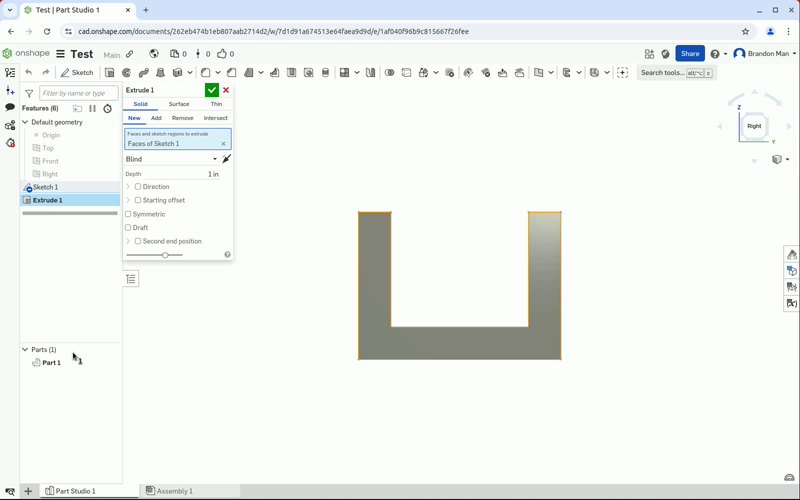
mouse_move(143, 106)
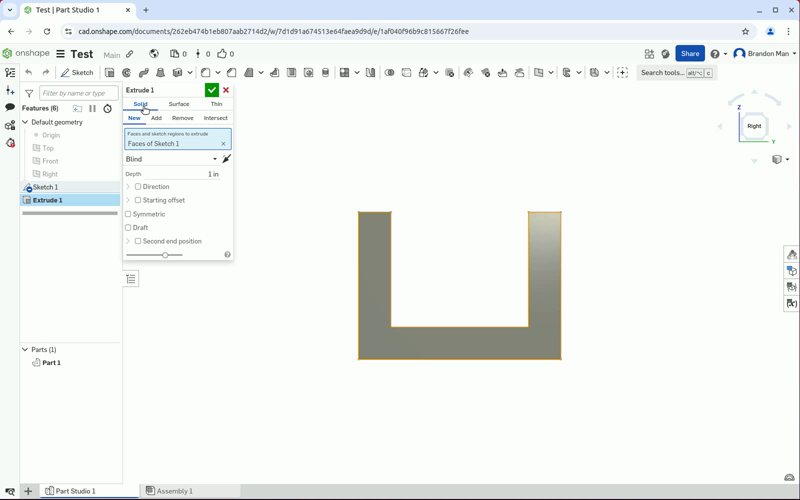
click(143, 106)
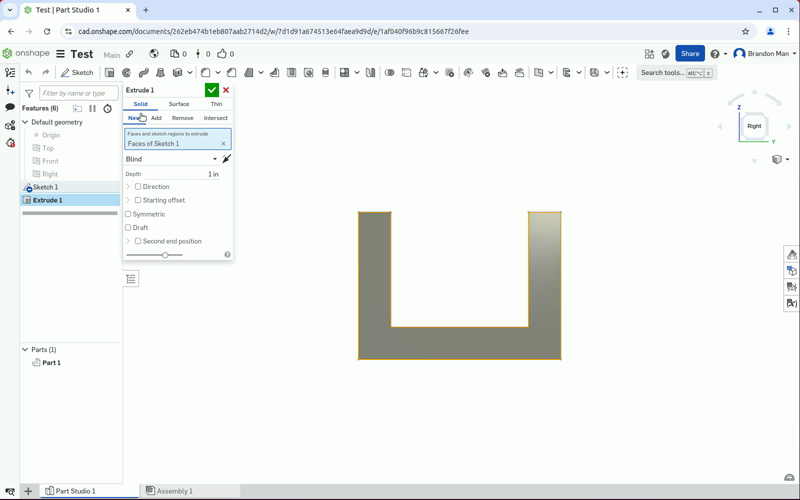
mouse_move(137, 120)
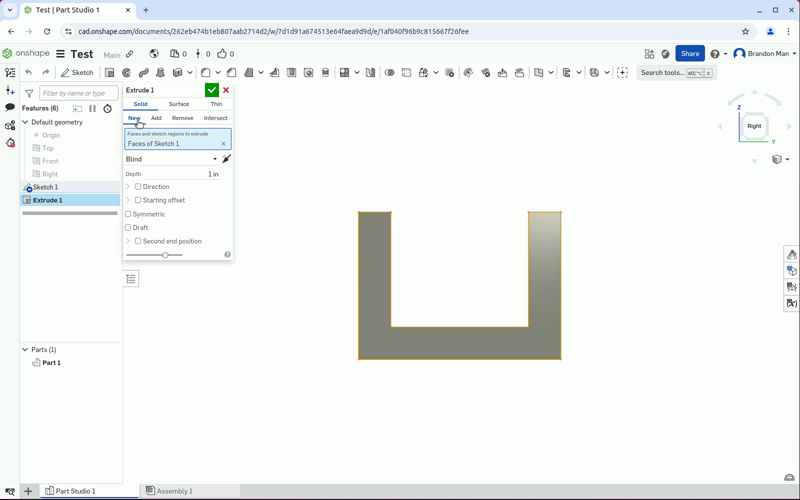
click(137, 120)
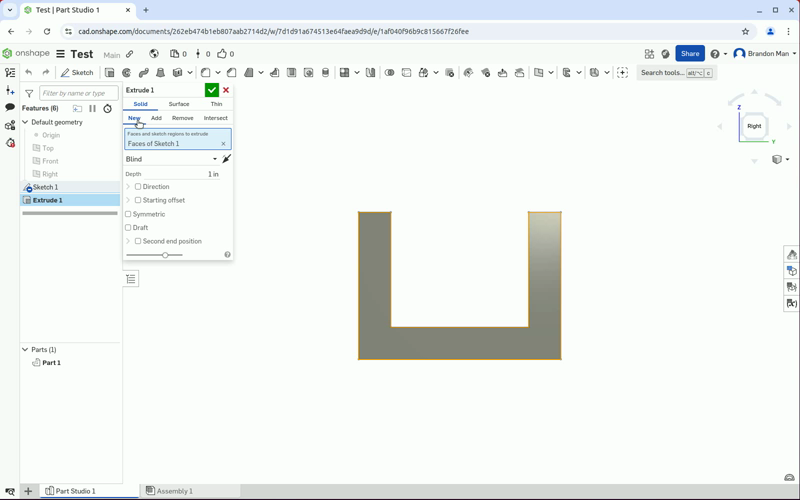
key(tab, 4)
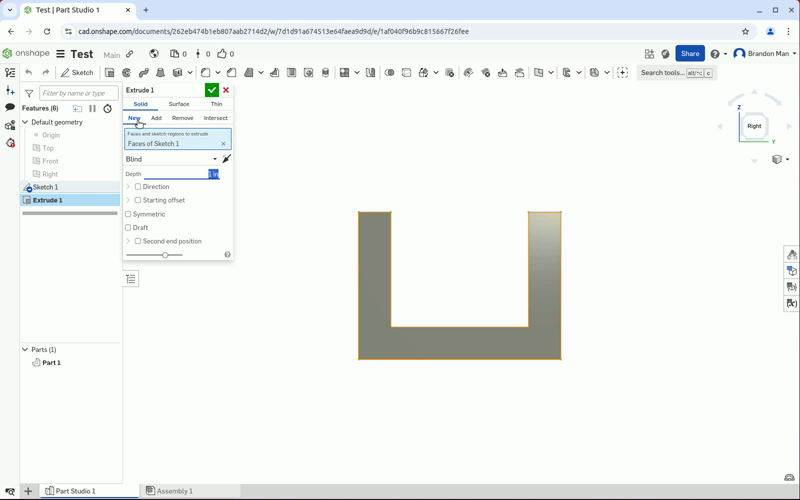
text(23.108)
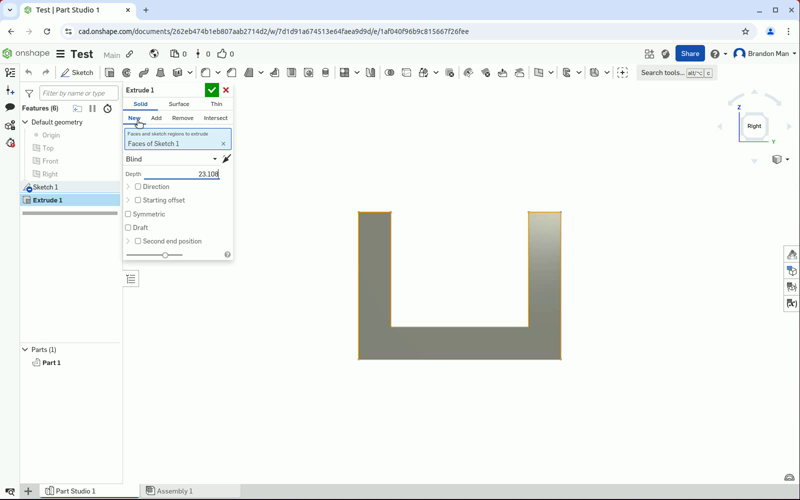
key(enter)
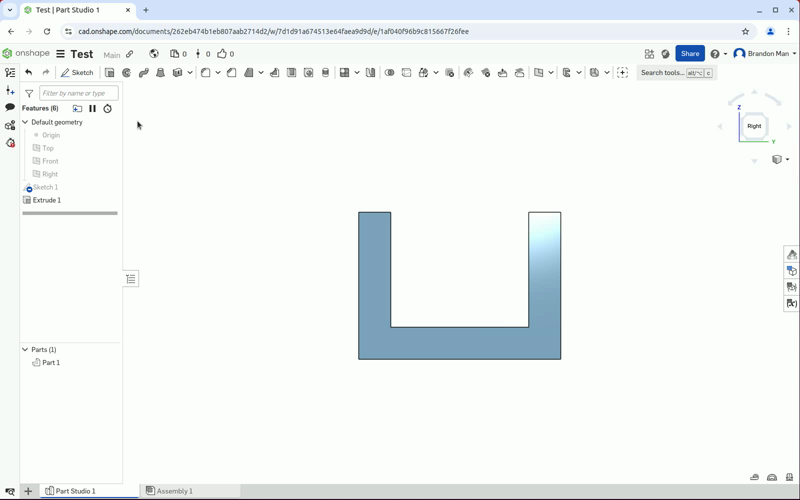
key(shift+h)
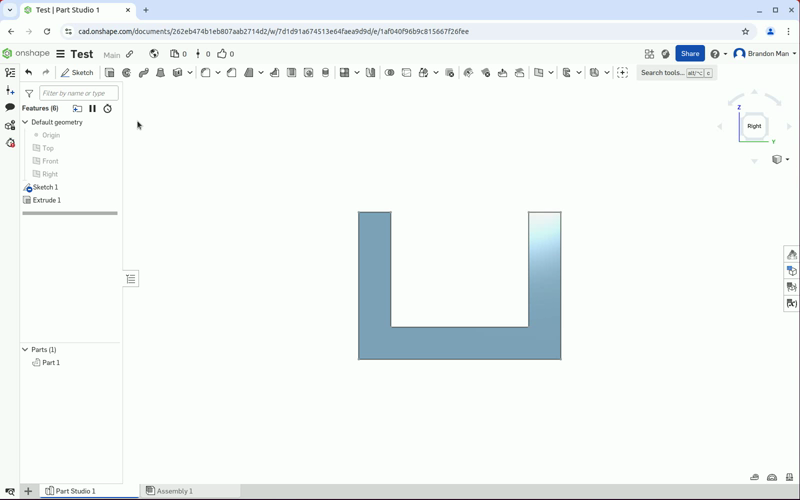
key(shift+h)
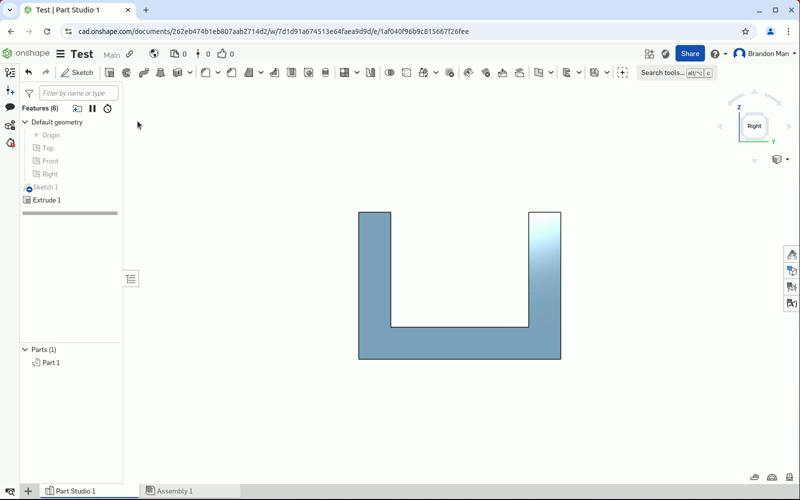
mouse_move(73, 189)
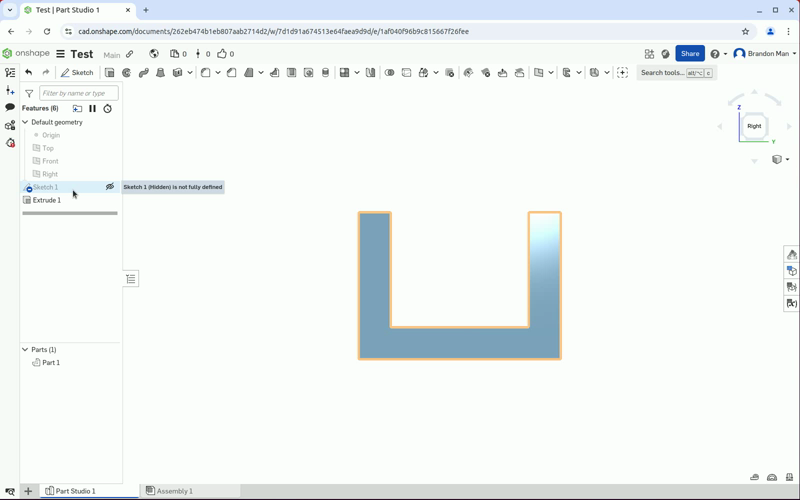
click(73, 189)
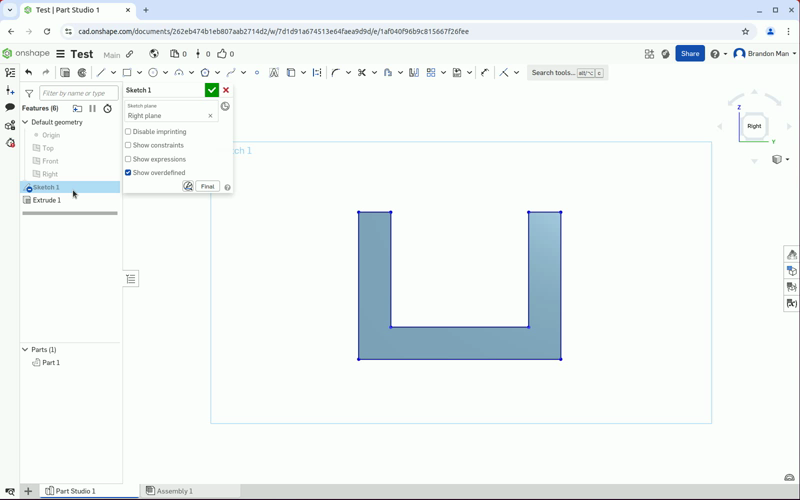
mouse_move(229, 92)
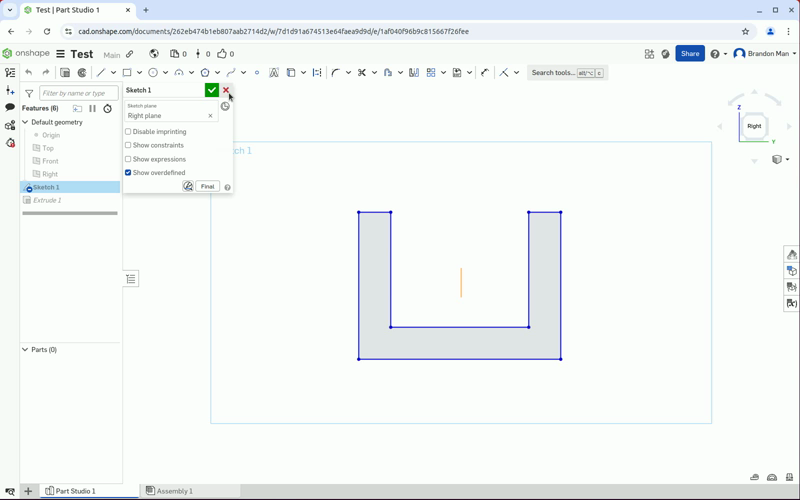
click(229, 92)
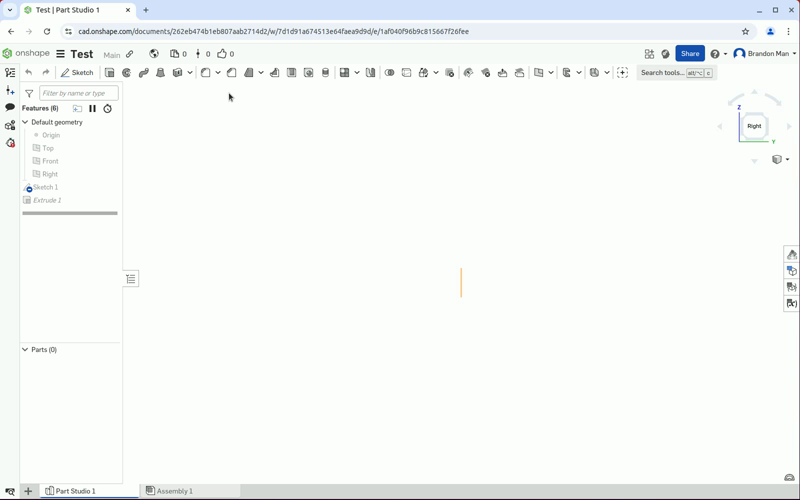
mouse_move(73, 352)
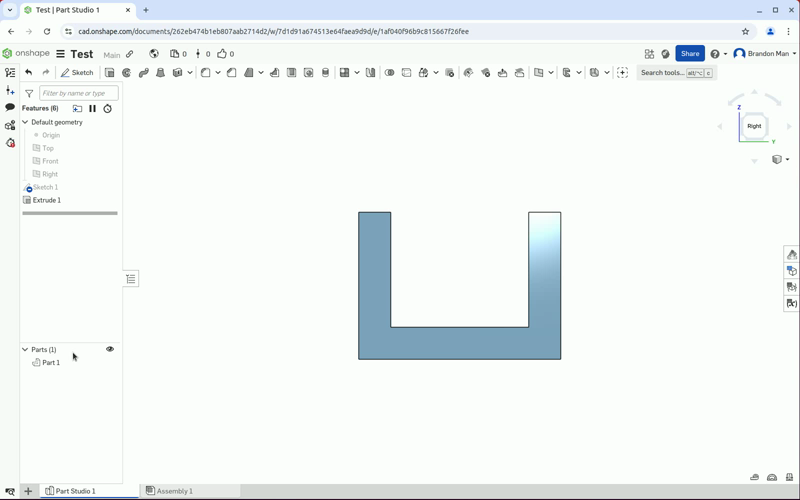
key(y)
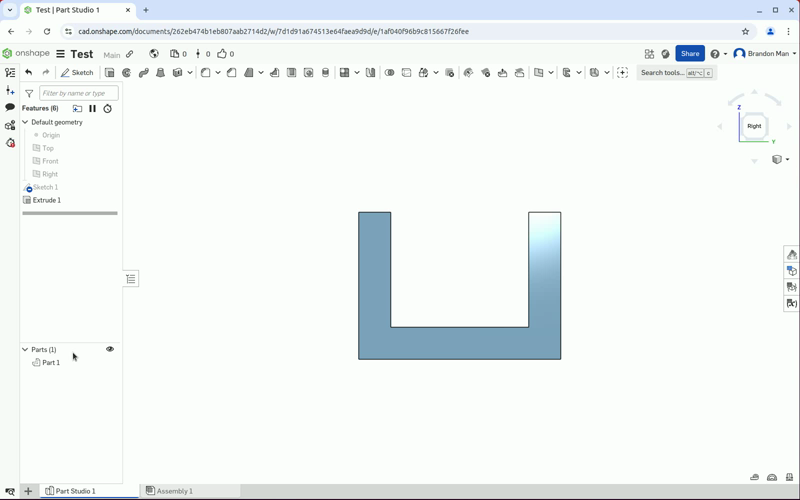
key(shift+p)
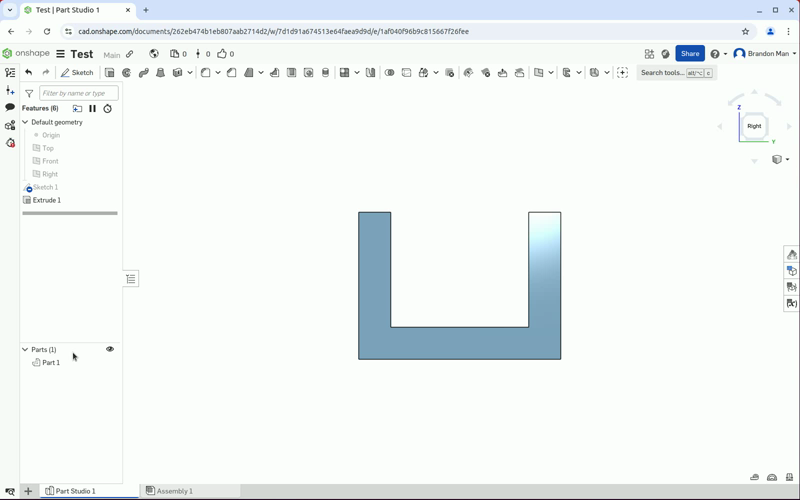
key(space)
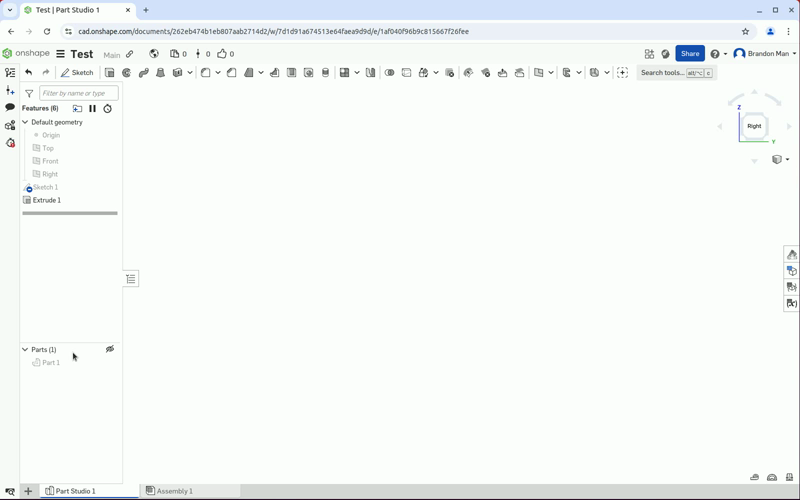
key_down(shift)
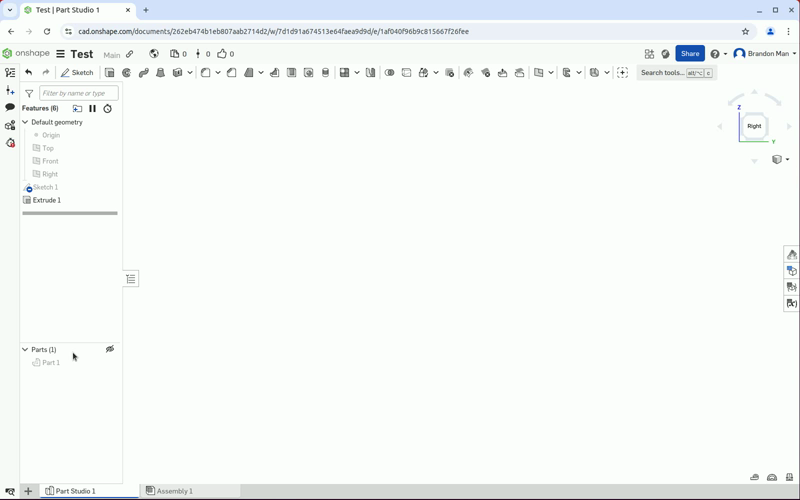
key(right)
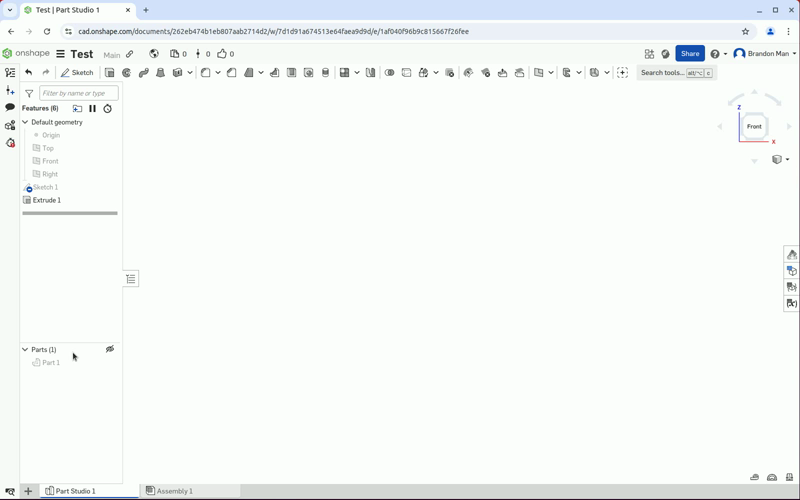
key_up(shift)
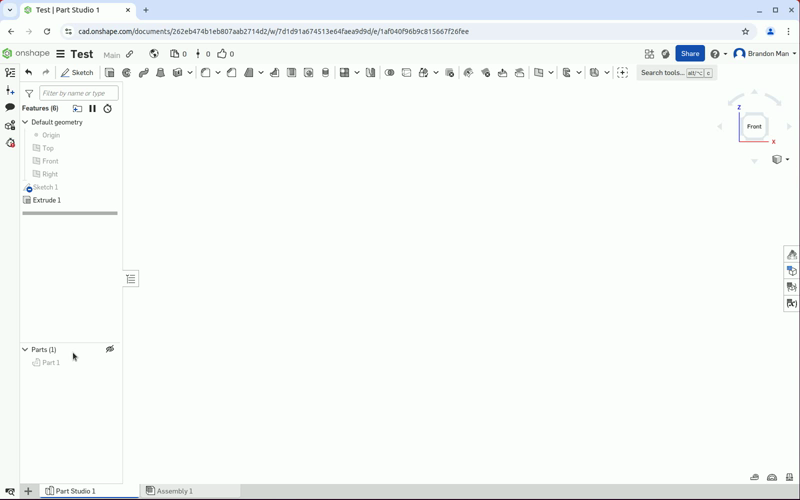
mouse_move(73, 352)
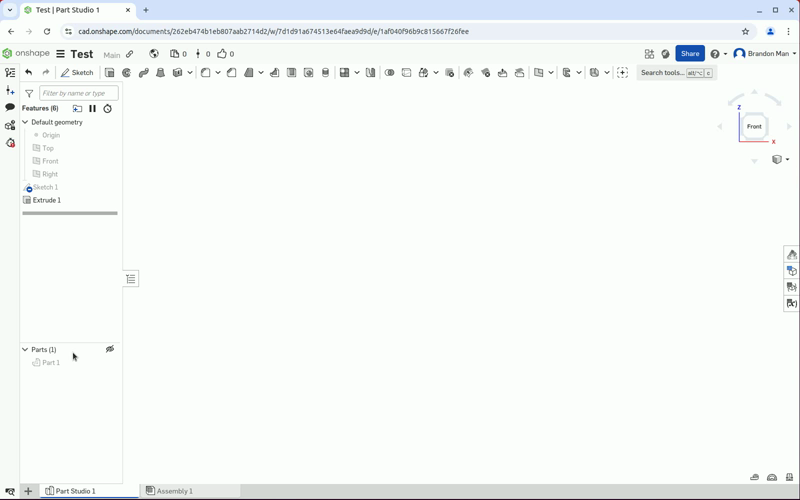
key(shift+y)
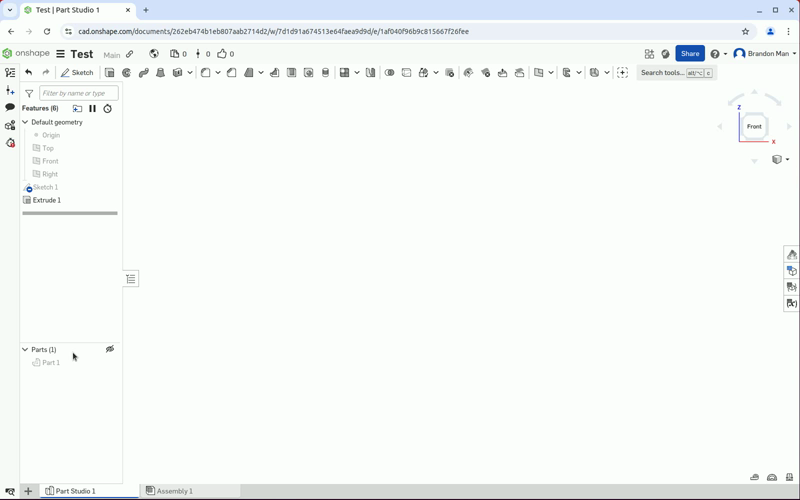
key(shift+s)
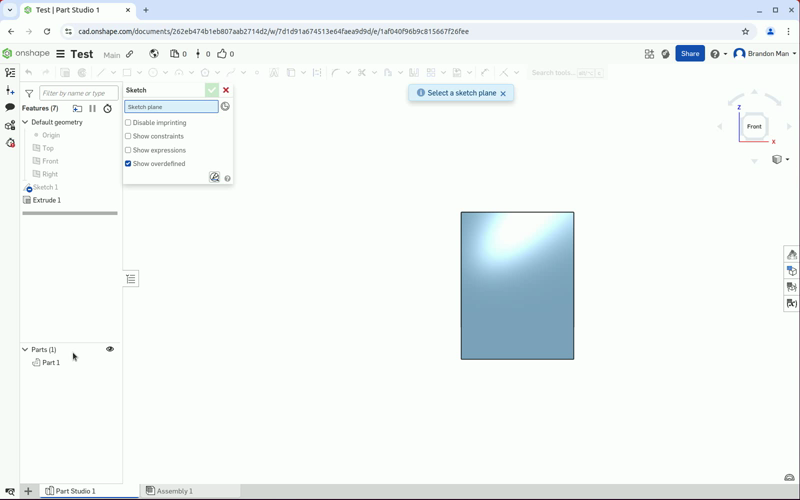
mouse_move(73, 163)
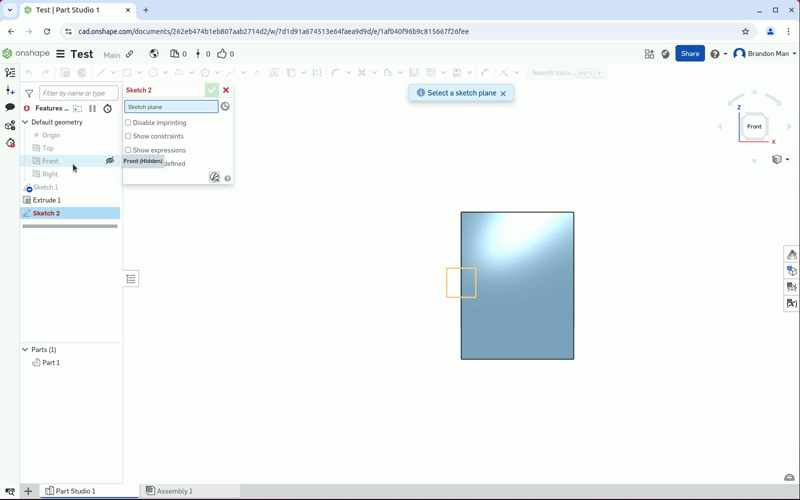
click(73, 163)
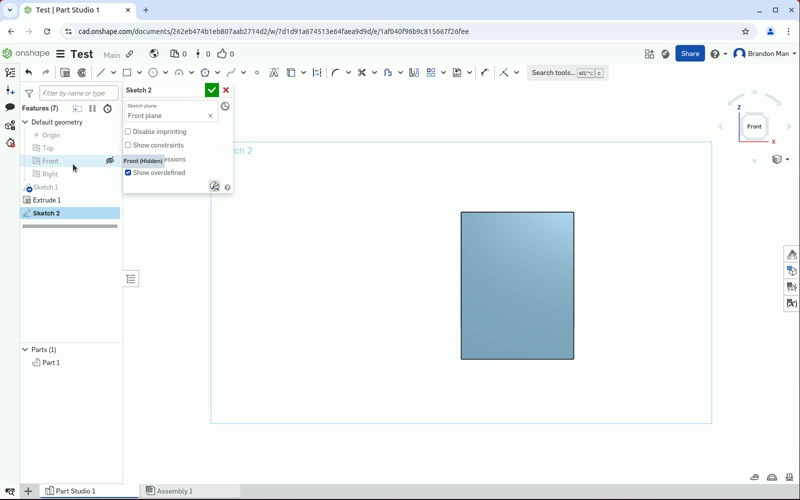
mouse_move(73, 352)
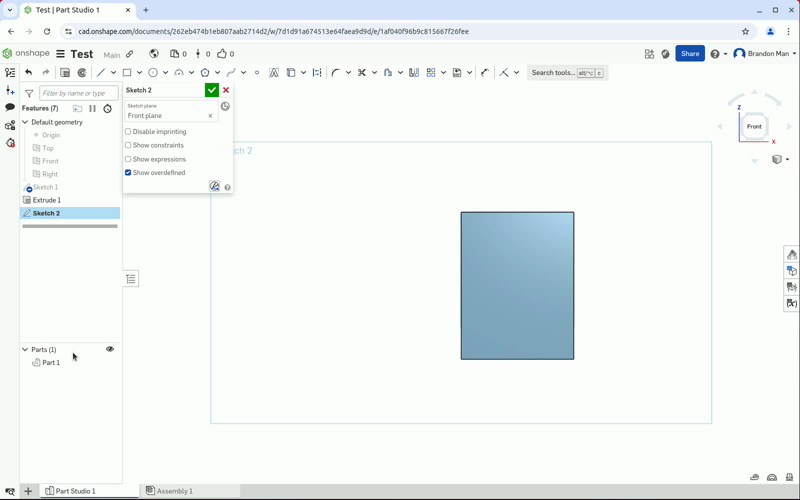
key(y)
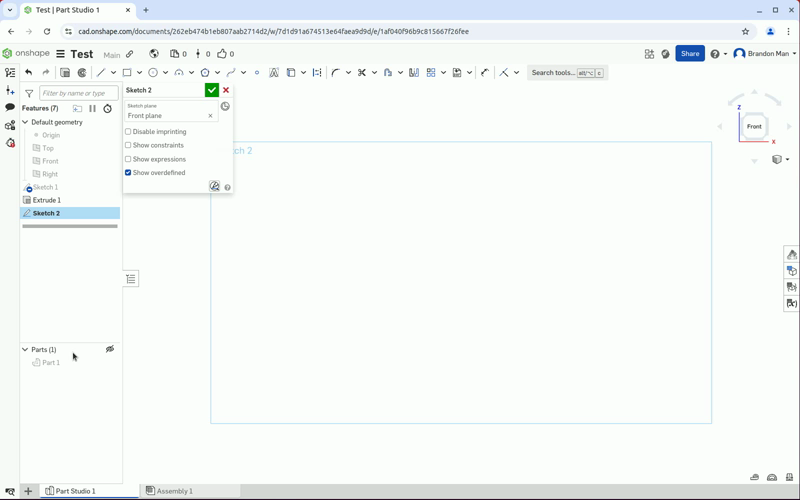
key(c)
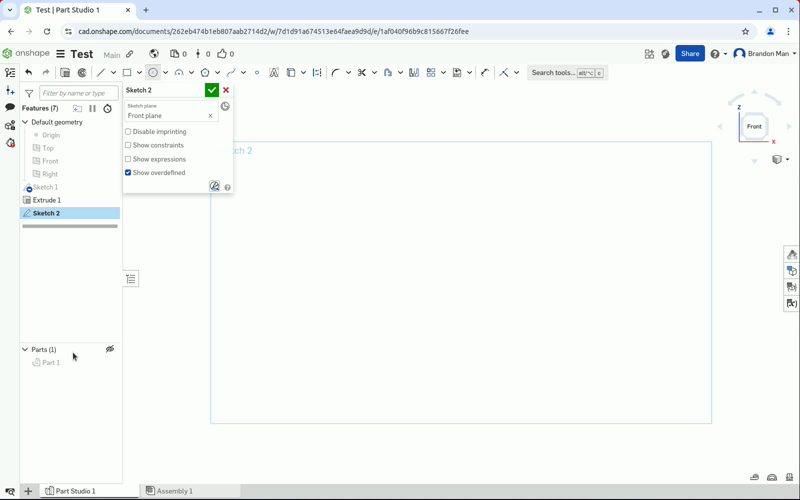
key_down(shift)
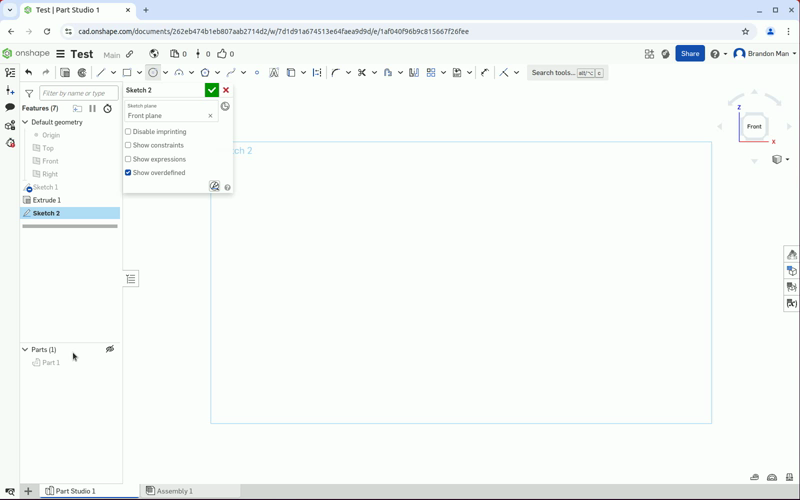
mouse_move(515, 250)
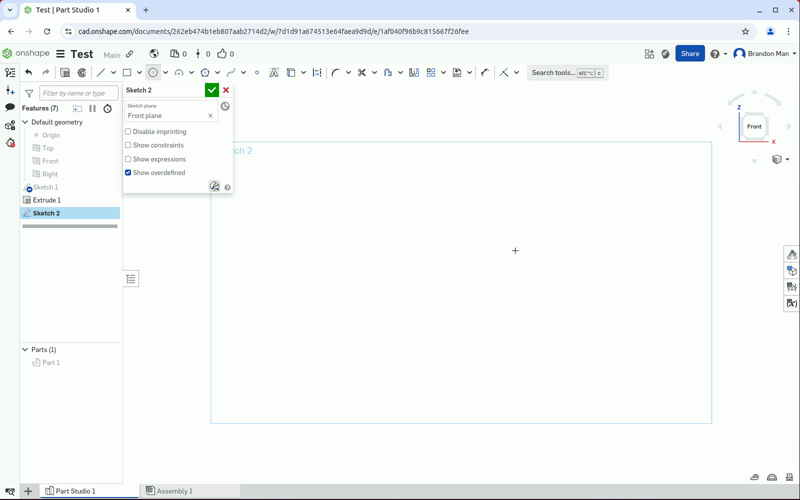
click(515, 250)
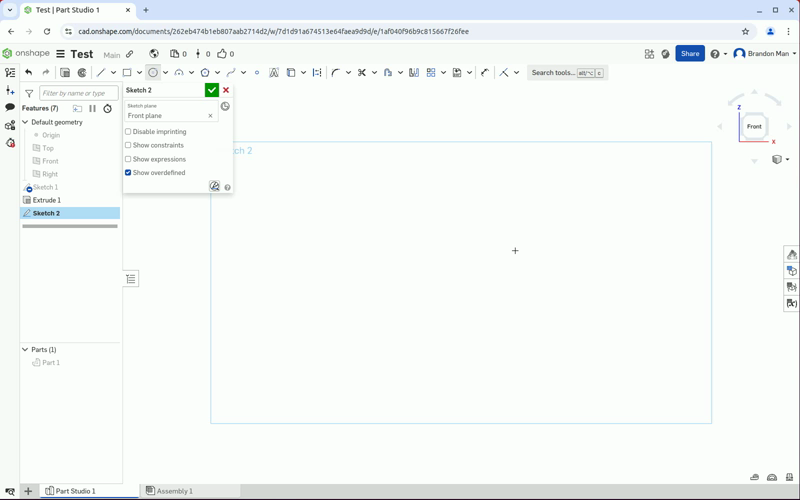
key_up(shift)
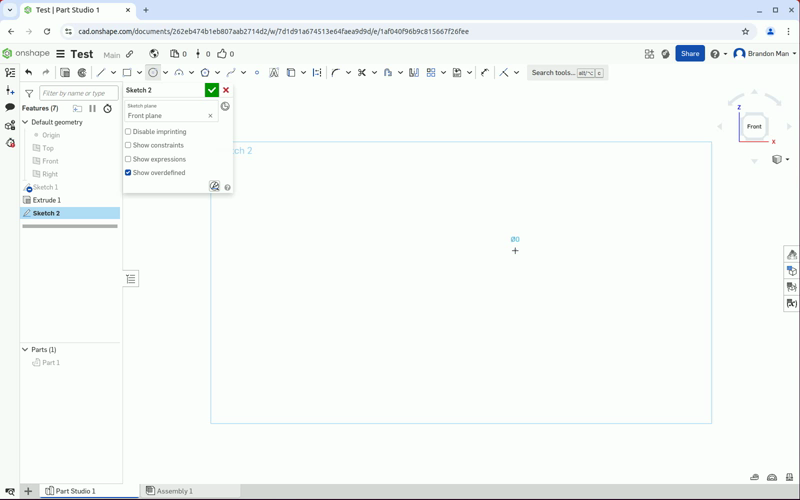
mouse_move(531, 250)
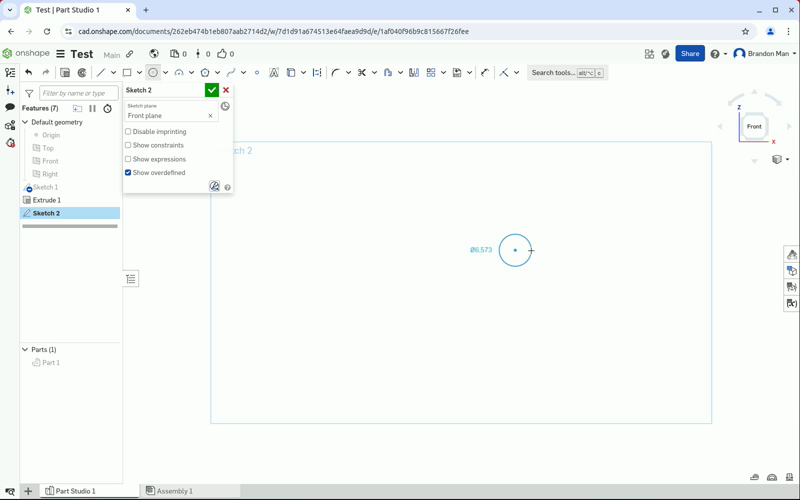
click(531, 250)
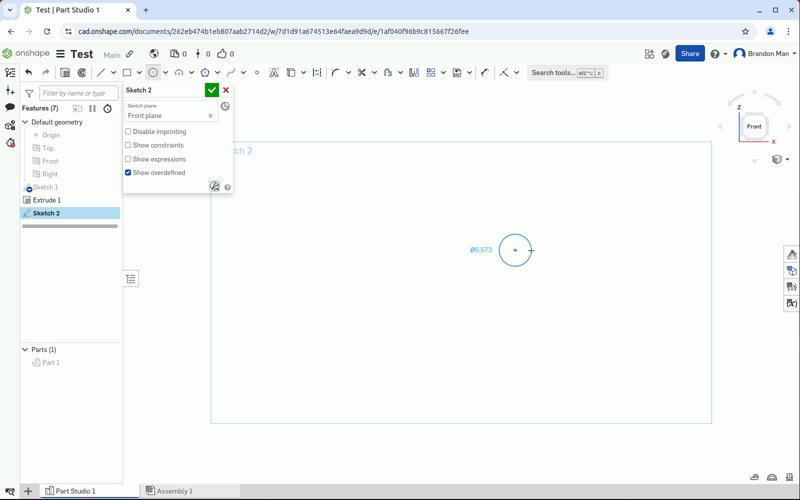
key(esc)
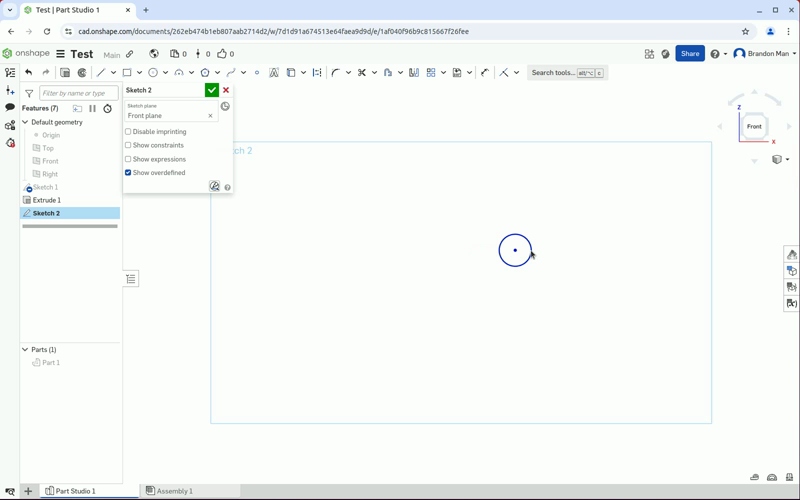
mouse_move(525, 244)
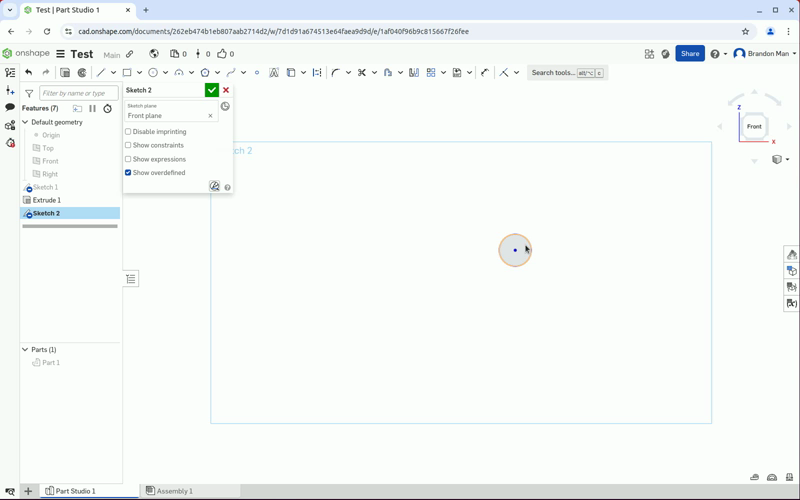
scroll(6)
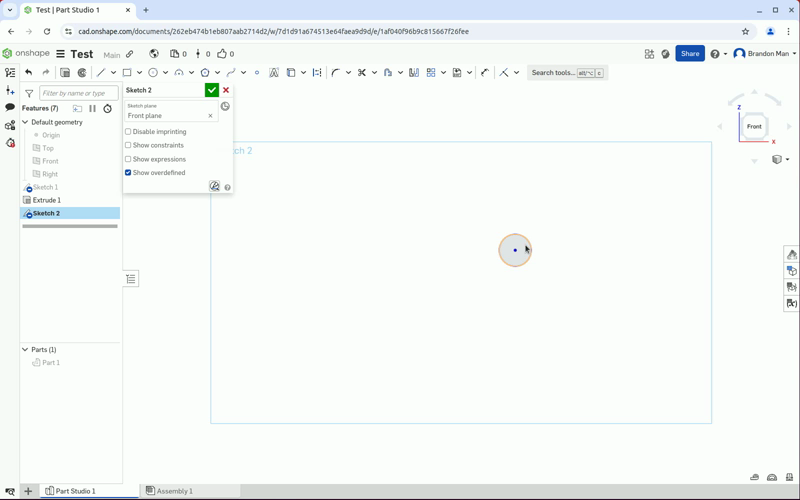
scroll(6)
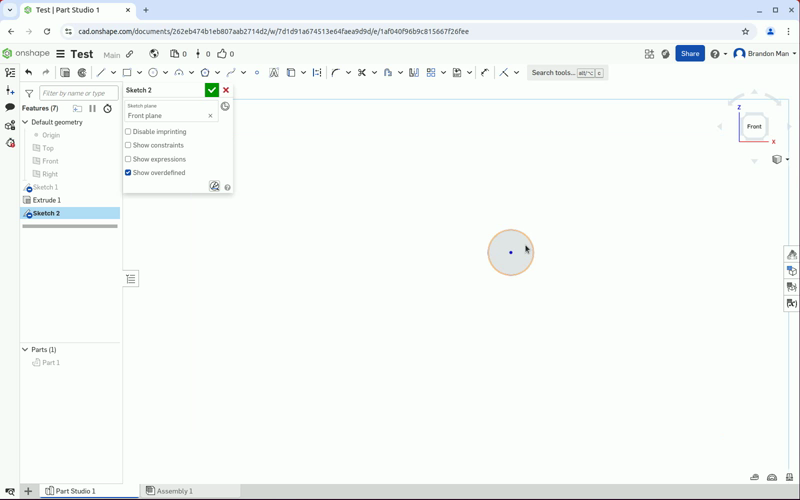
scroll(6)
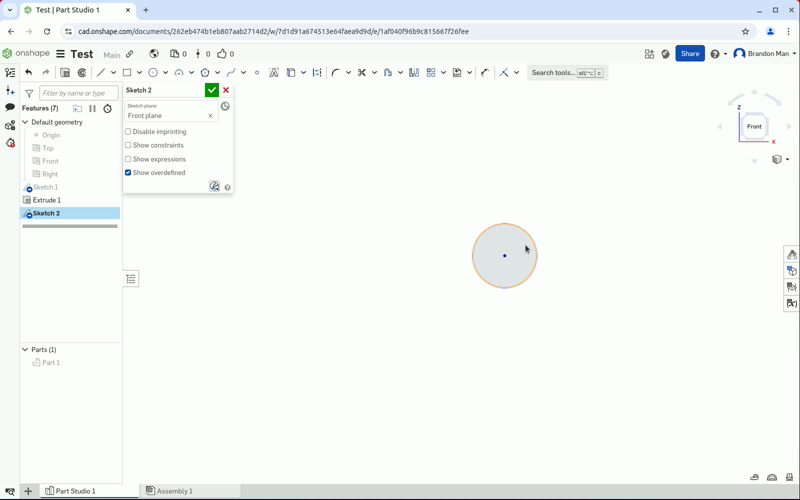
scroll(6)
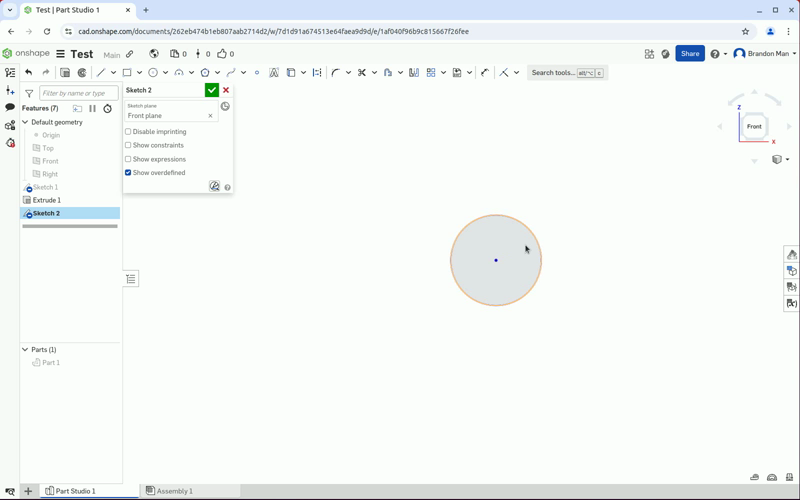
scroll(6)
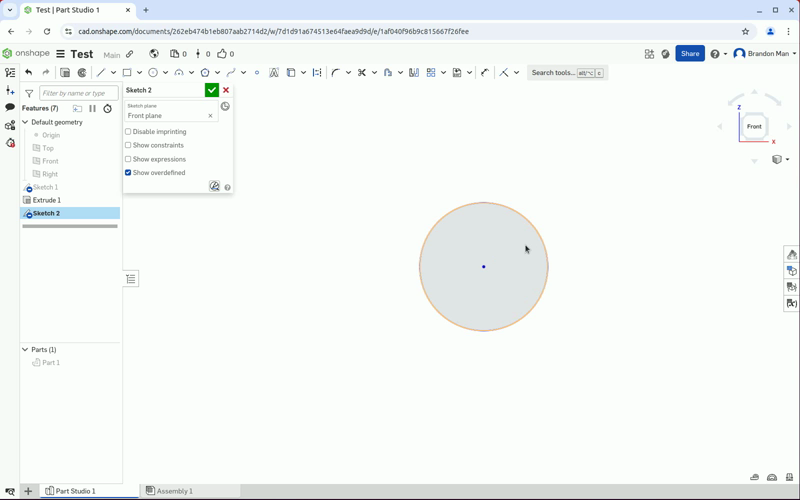
scroll(6)
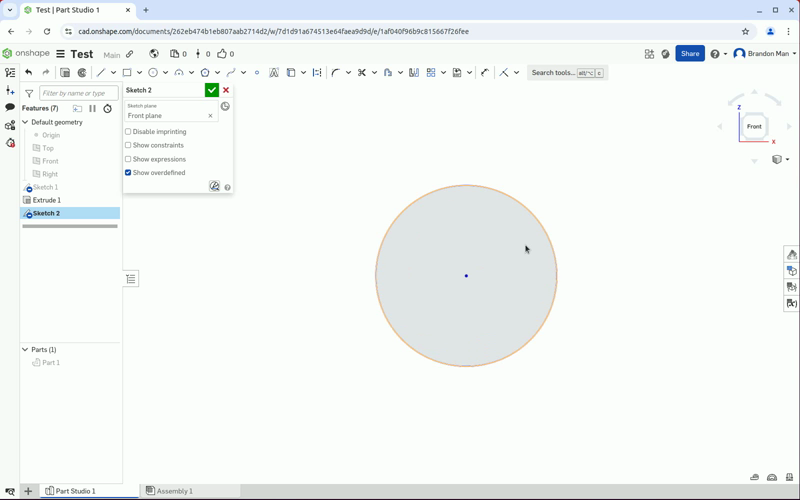
scroll(6)
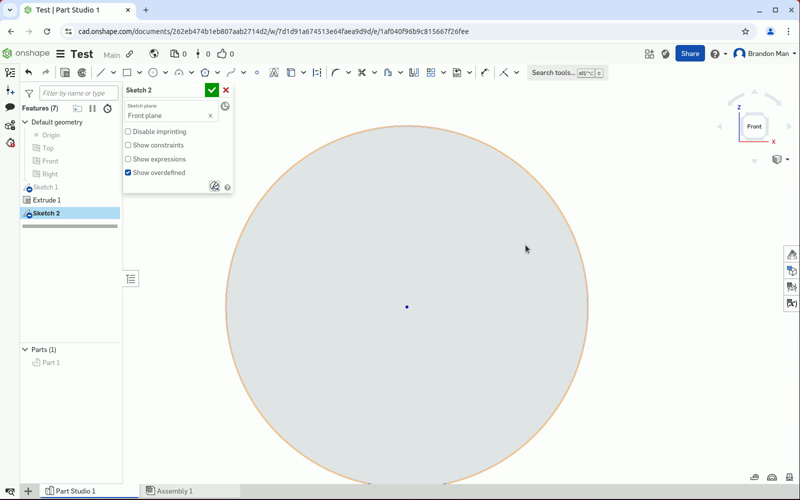
click(525, 244)
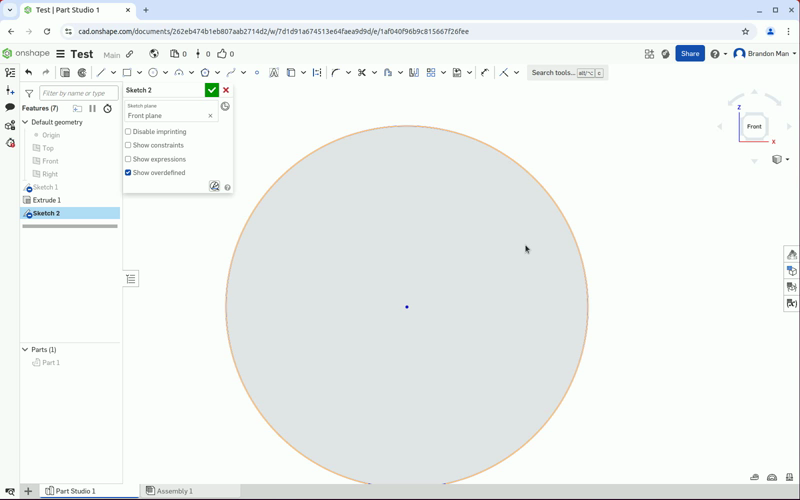
scroll(-6)
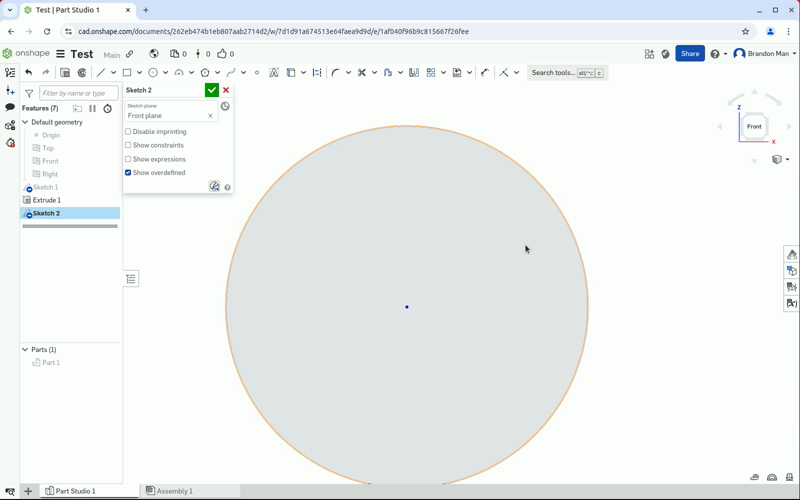
scroll(-6)
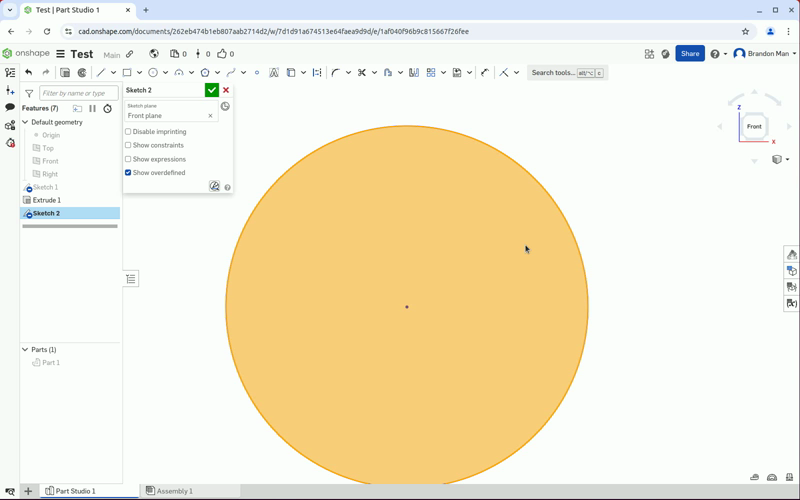
scroll(-6)
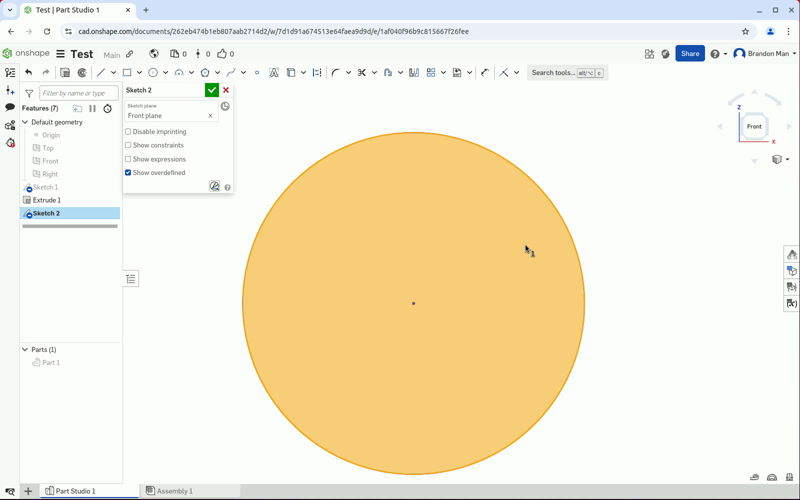
scroll(-6)
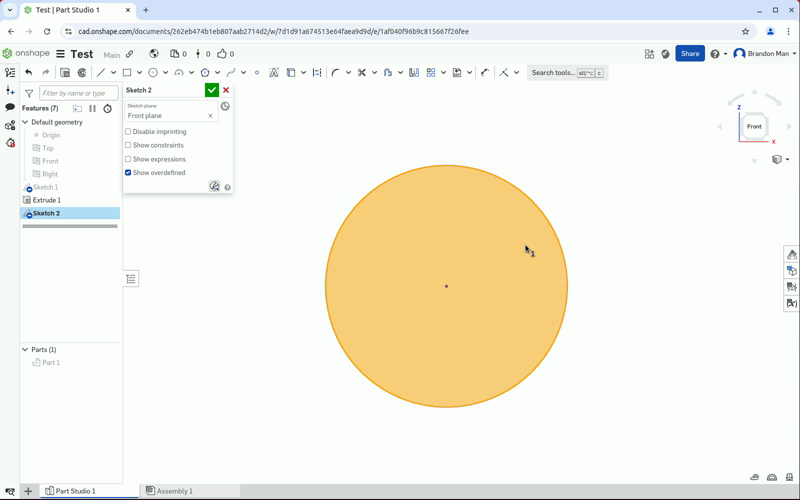
scroll(-6)
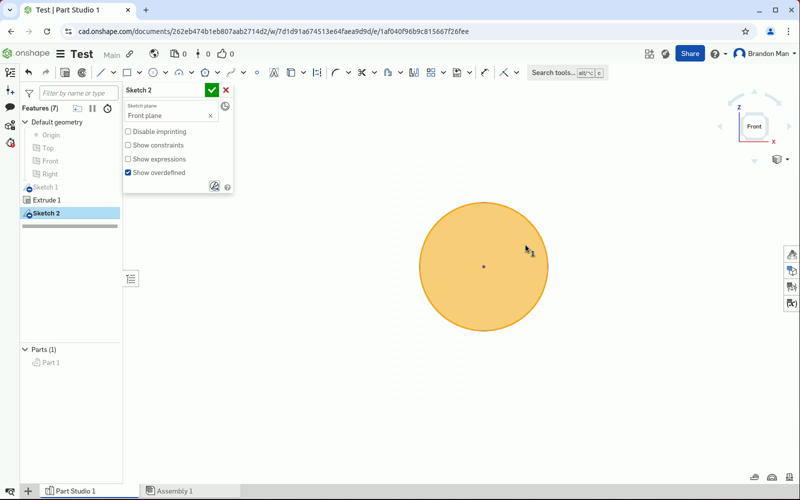
scroll(-6)
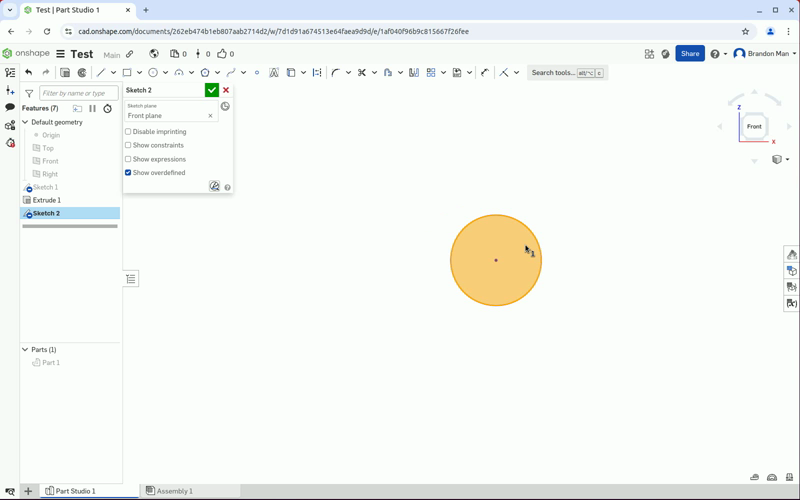
scroll(-6)
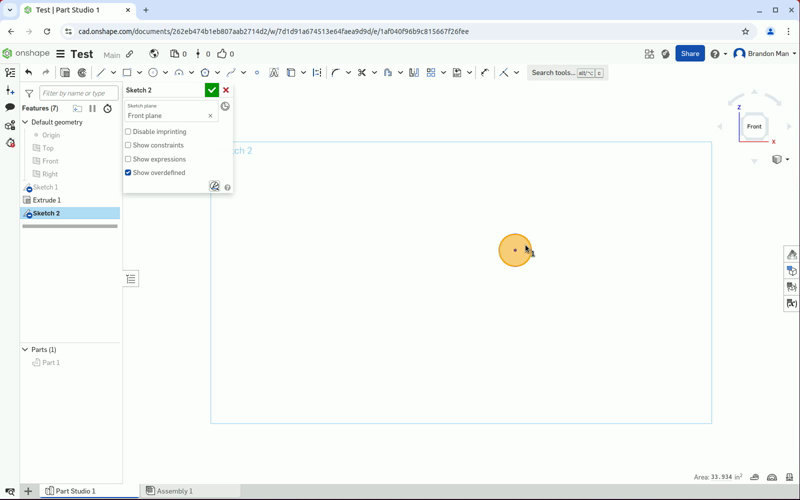
mouse_move(73, 352)
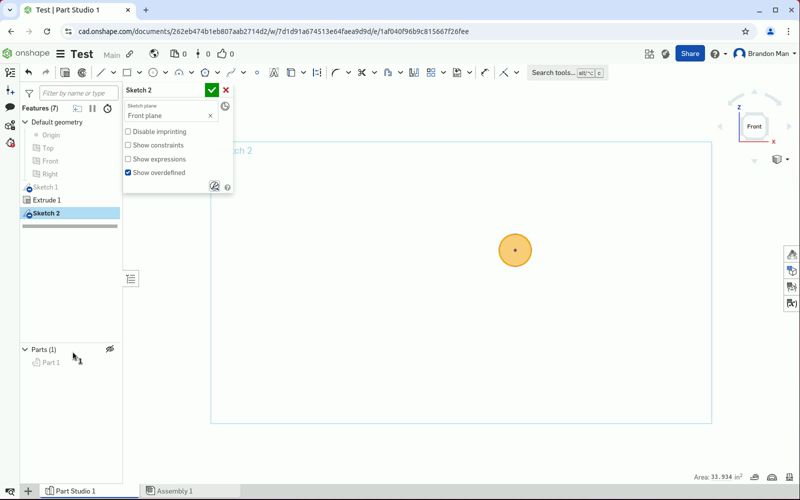
key(shift+y)
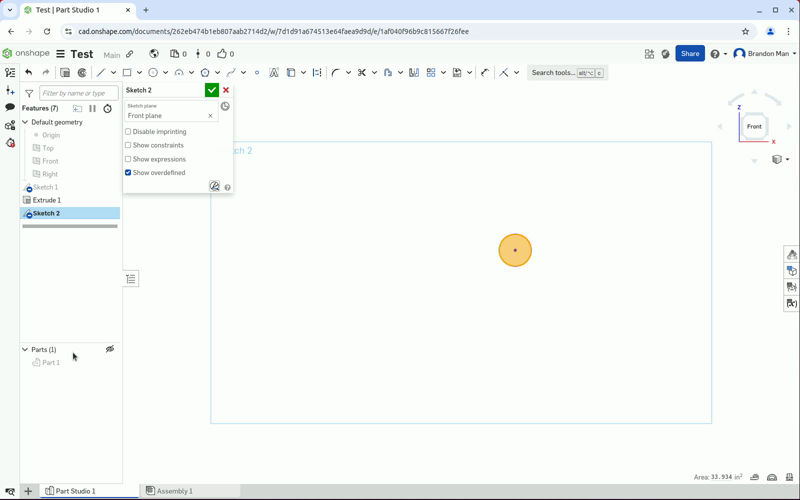
key(shift+e)
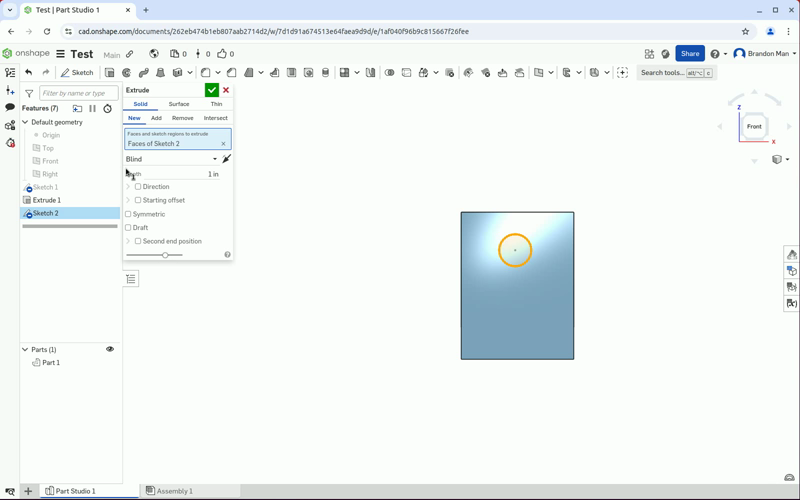
mouse_move(143, 106)
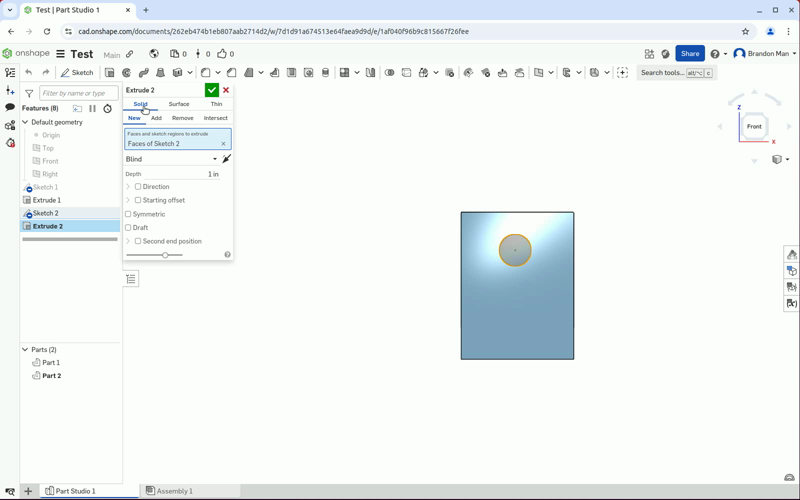
click(143, 106)
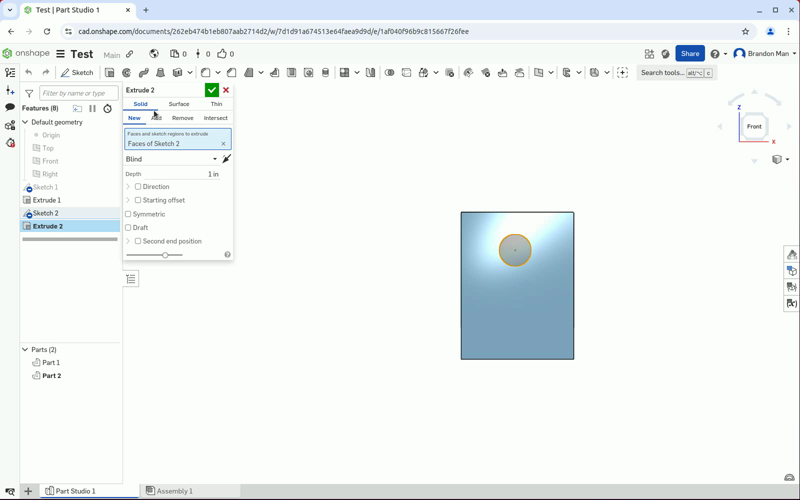
mouse_move(186, 120)
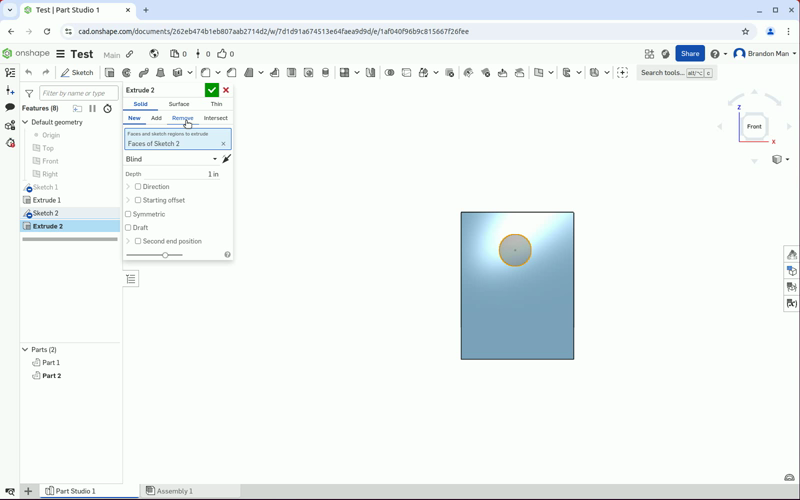
click(186, 120)
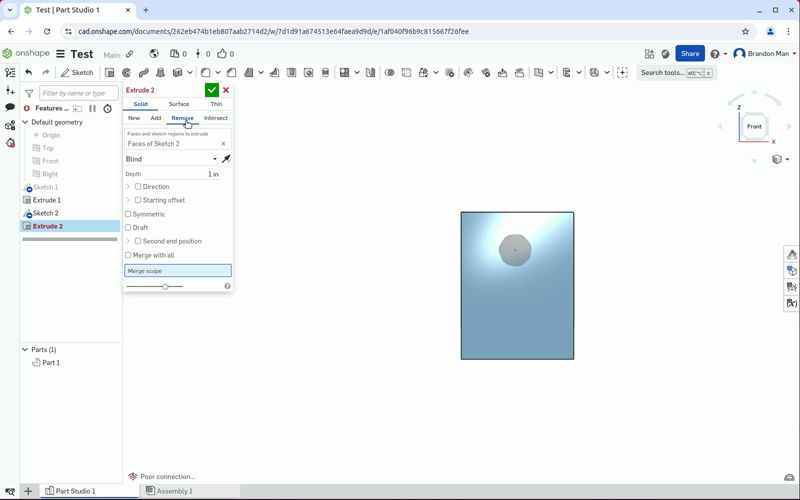
key(tab, 4)
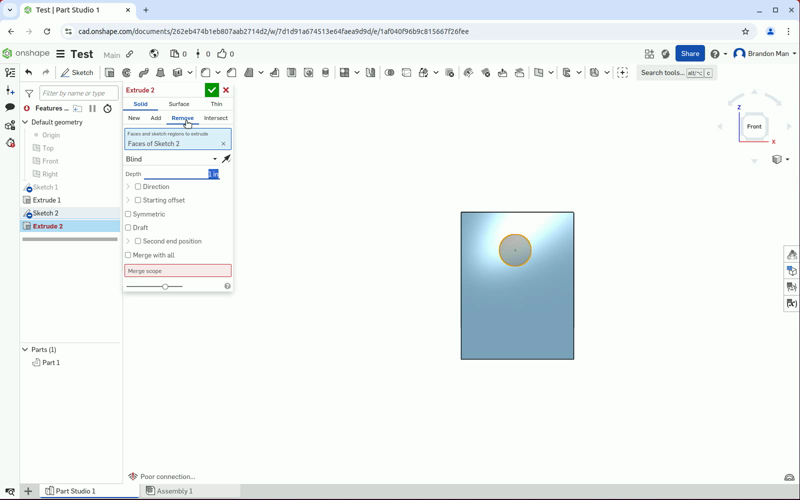
text(-43.328)
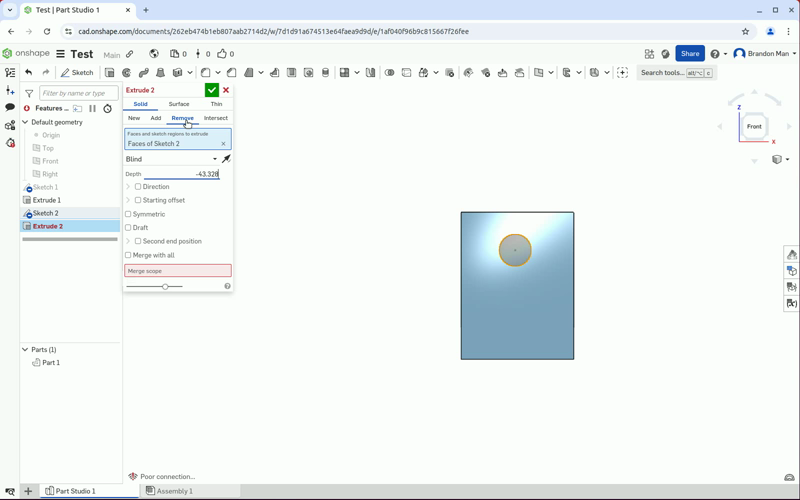
key(tab, 3)
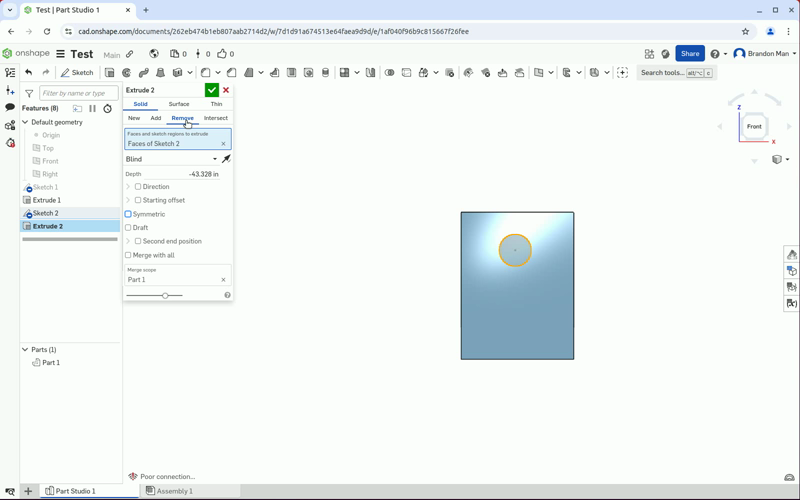
key(space)
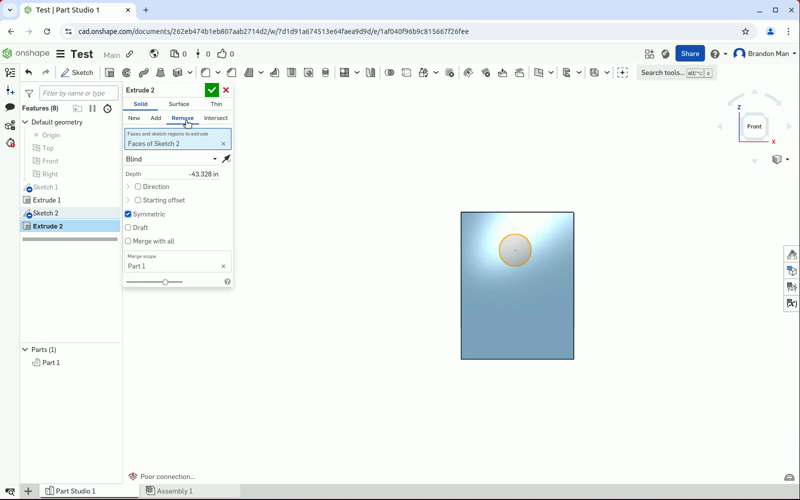
key(tab, 2)
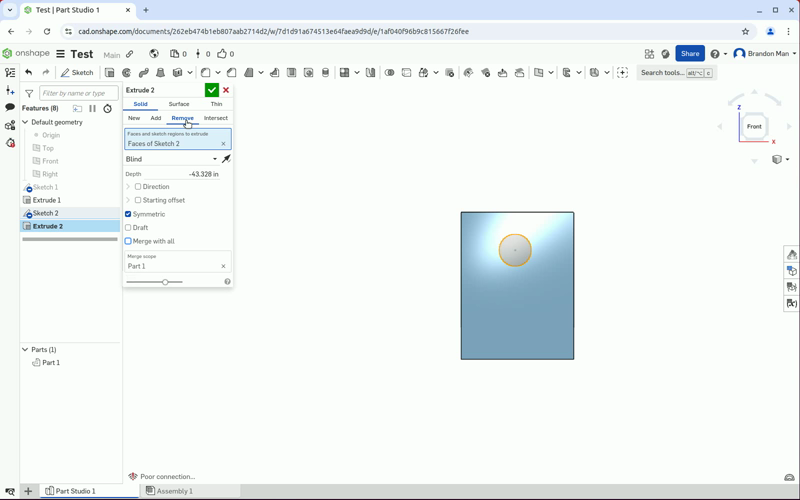
key(space)
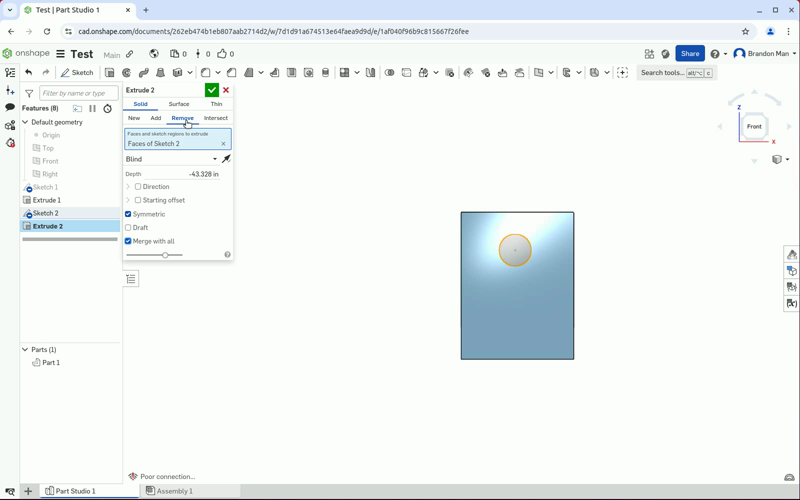
key(enter)
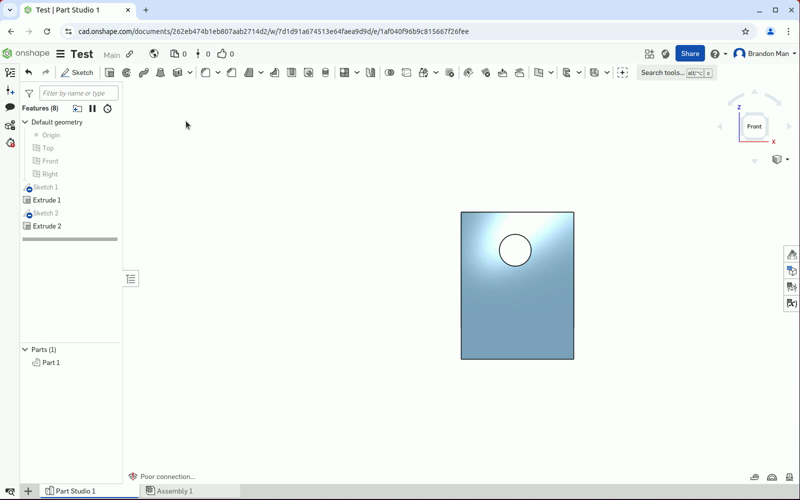
key(shift+h)
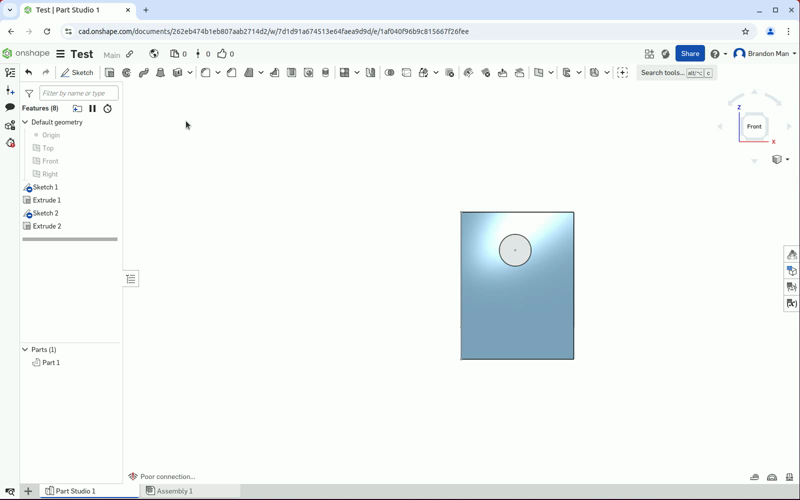
key(shift+h)
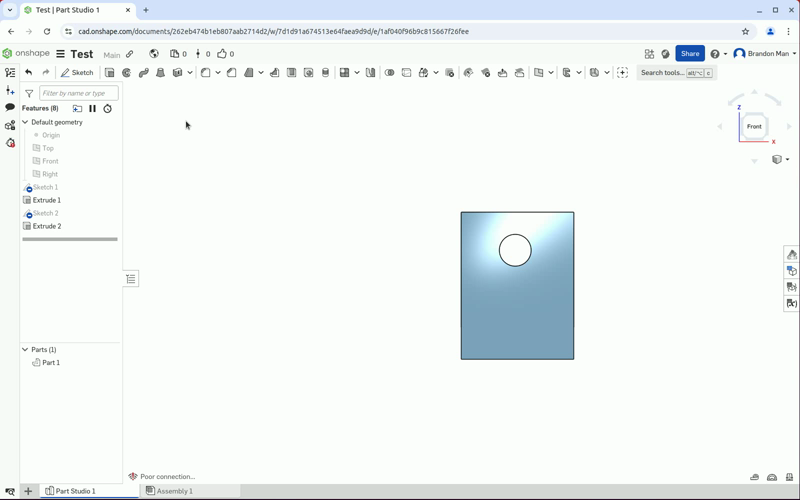
mouse_move(73, 189)
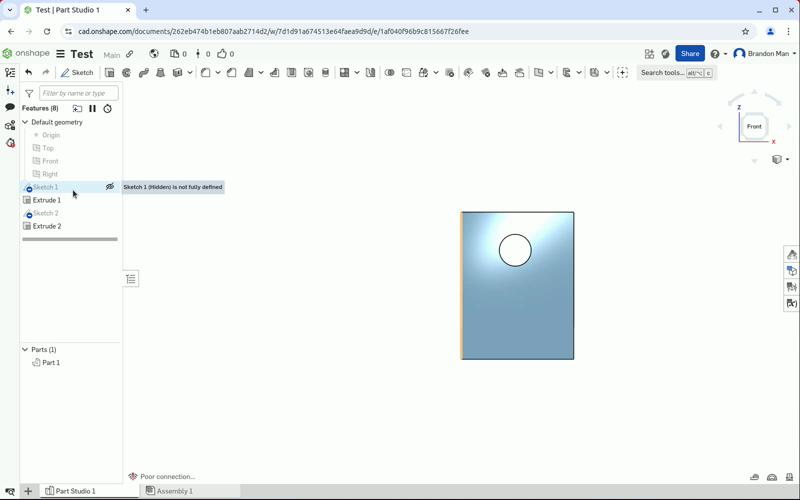
click(73, 189)
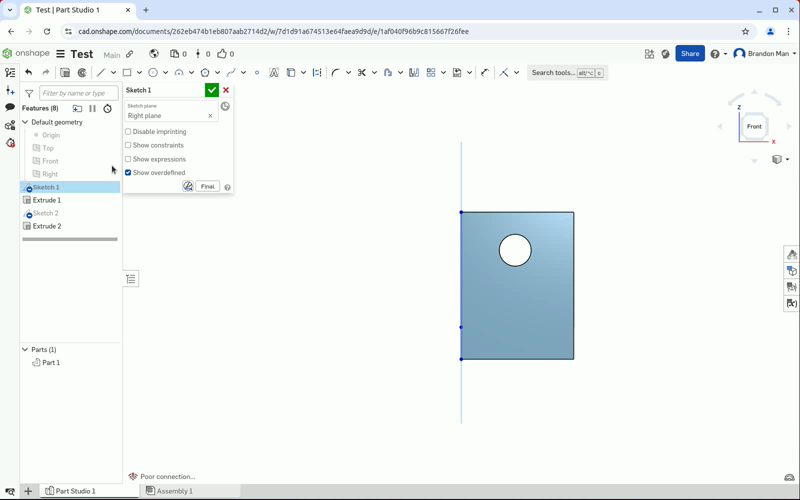
mouse_move(229, 92)
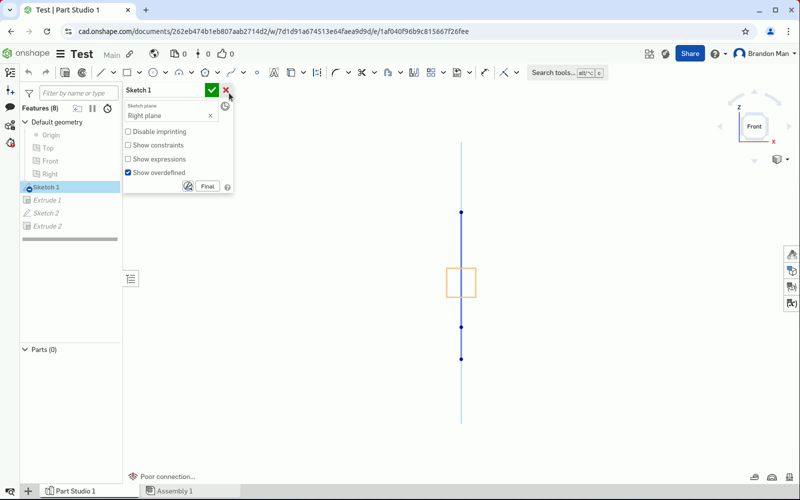
click(229, 92)
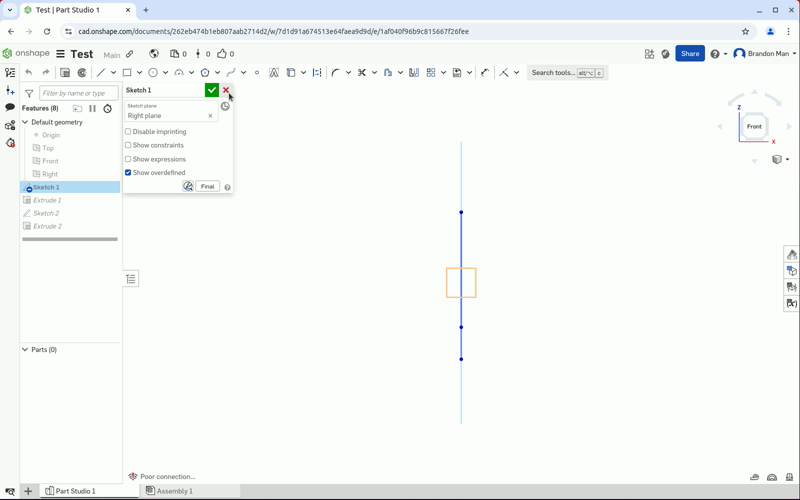
key(shift+s)
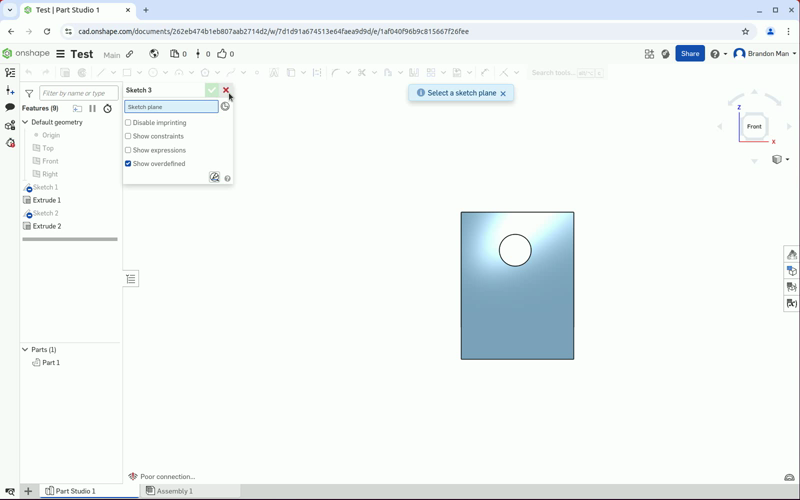
mouse_move(73, 163)
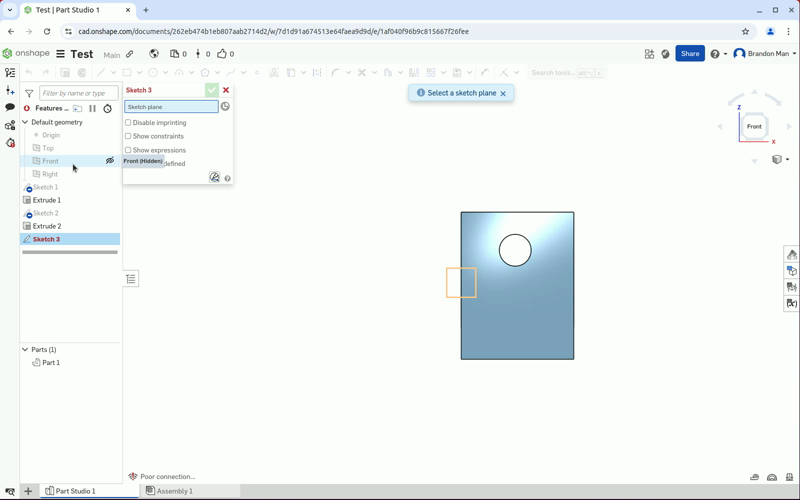
click(73, 163)
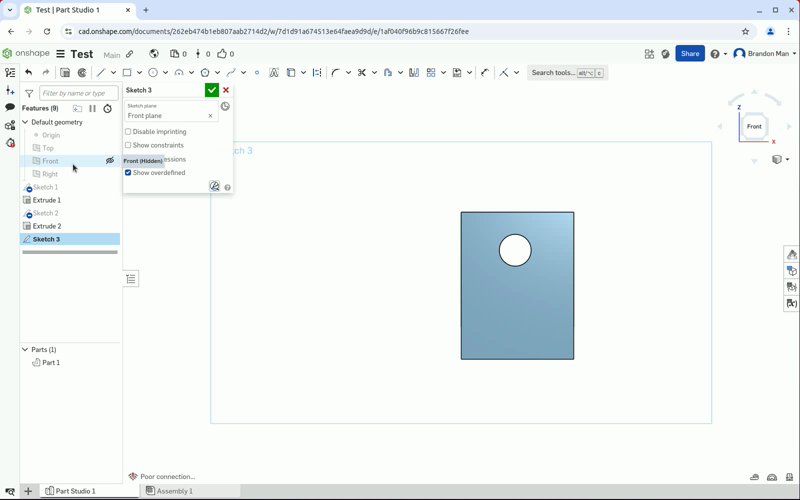
mouse_move(73, 352)
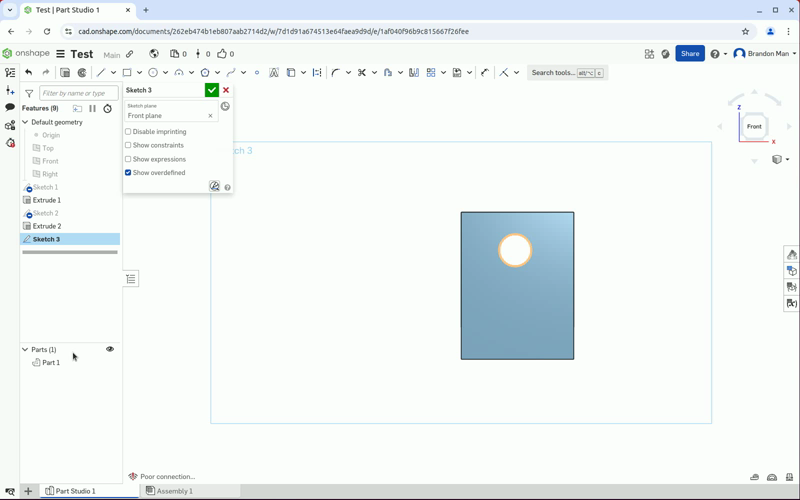
key(y)
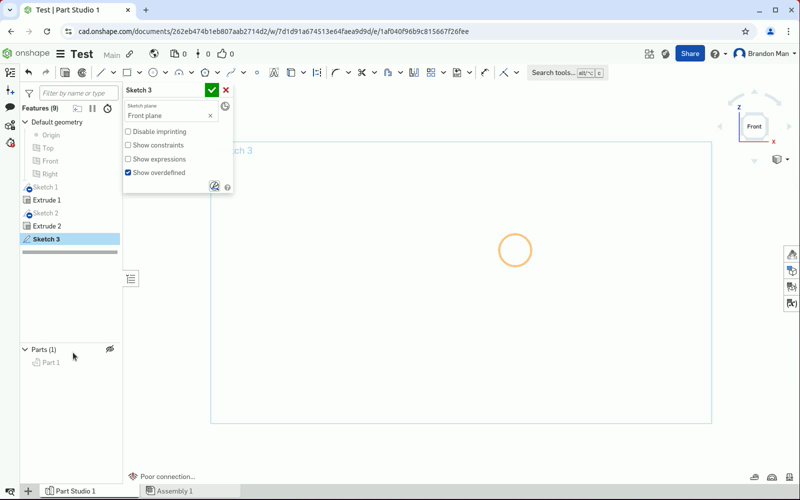
key(c)
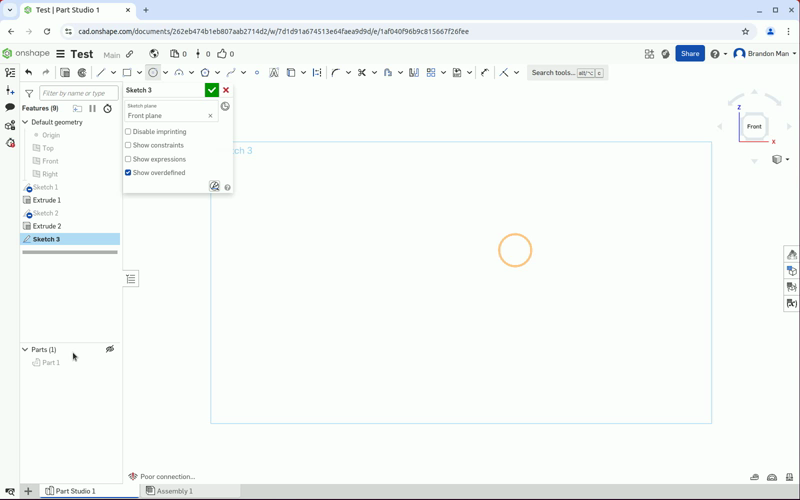
key_down(shift)
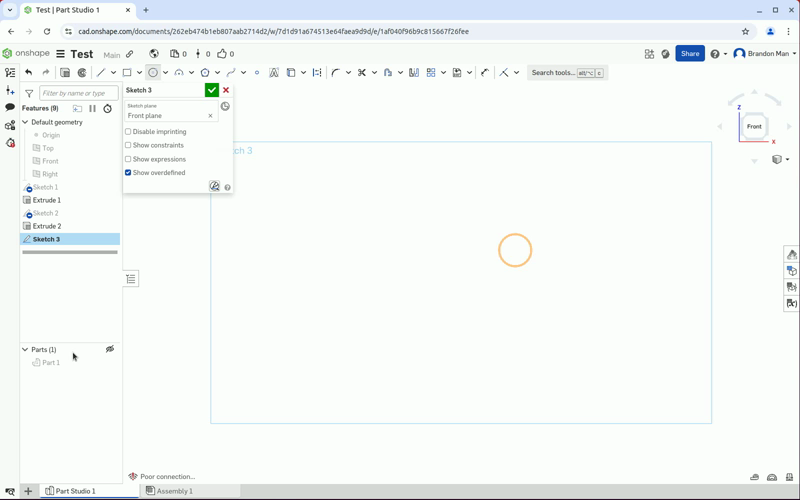
mouse_move(515, 250)
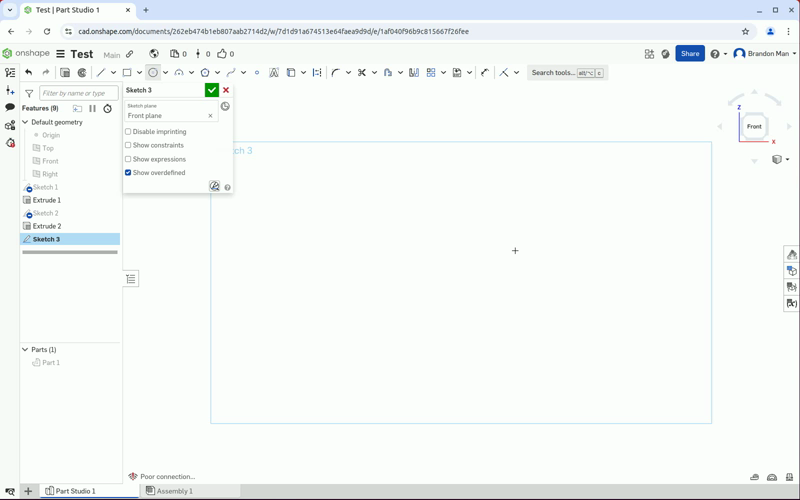
click(515, 250)
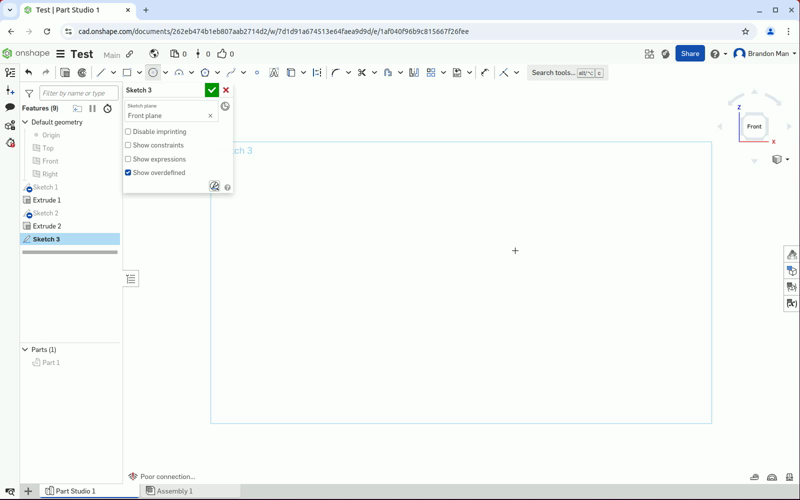
key_up(shift)
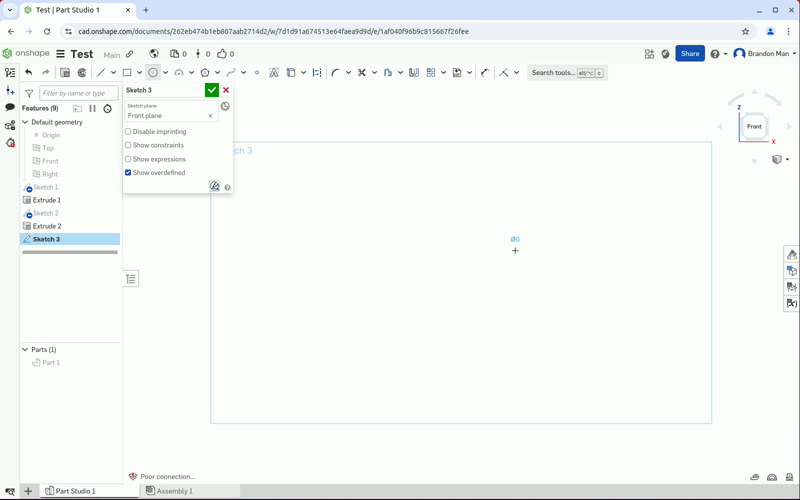
mouse_move(531, 250)
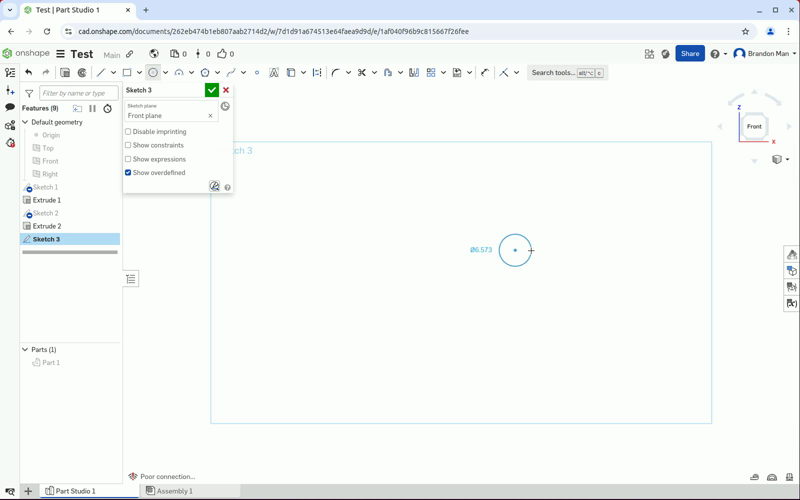
click(531, 250)
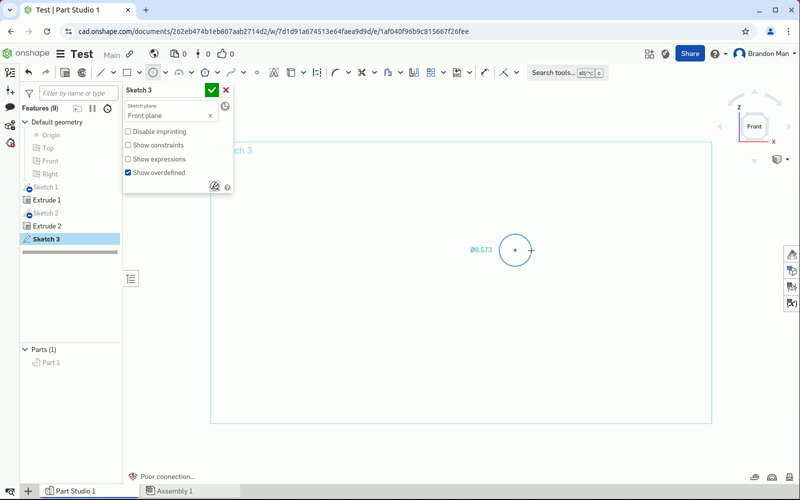
key(esc)
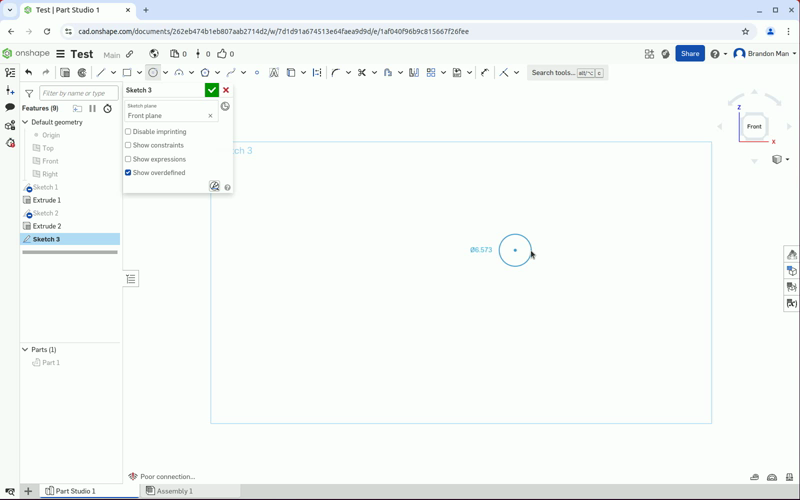
mouse_move(528, 246)
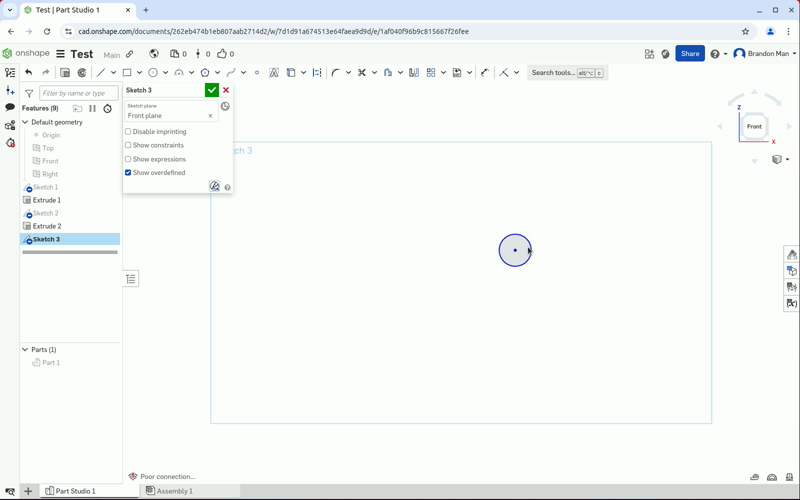
scroll(6)
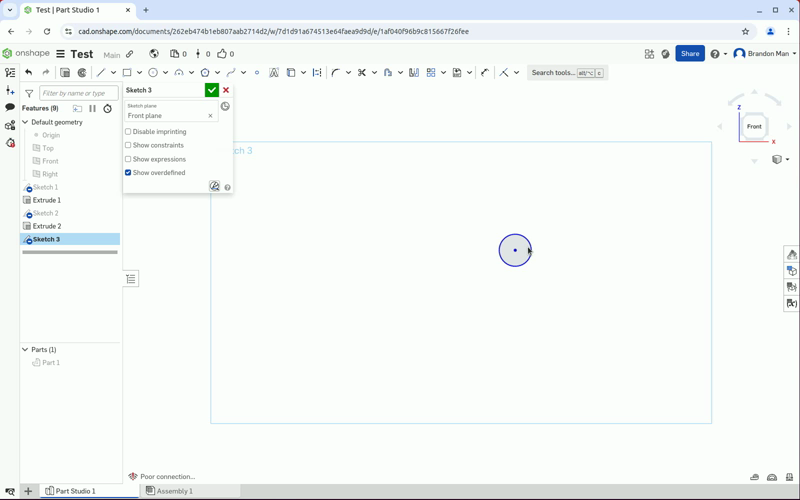
scroll(6)
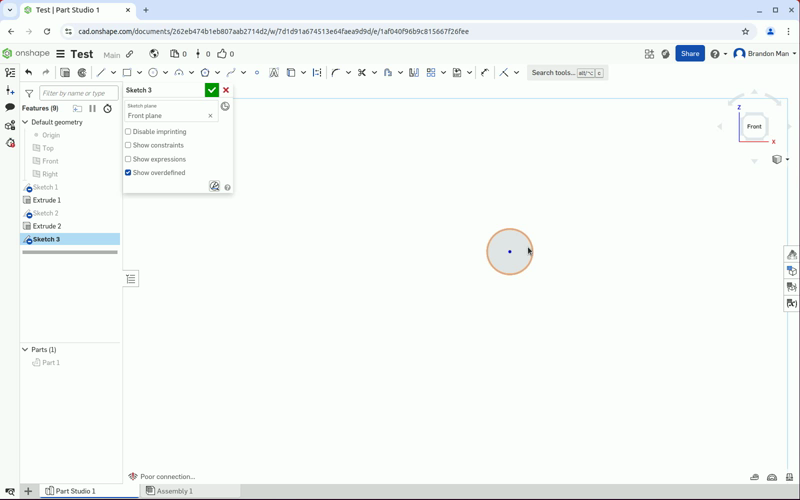
scroll(6)
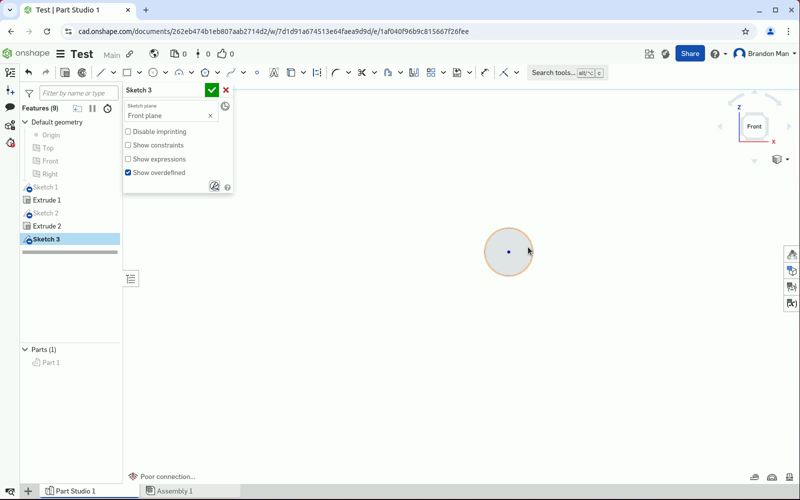
scroll(6)
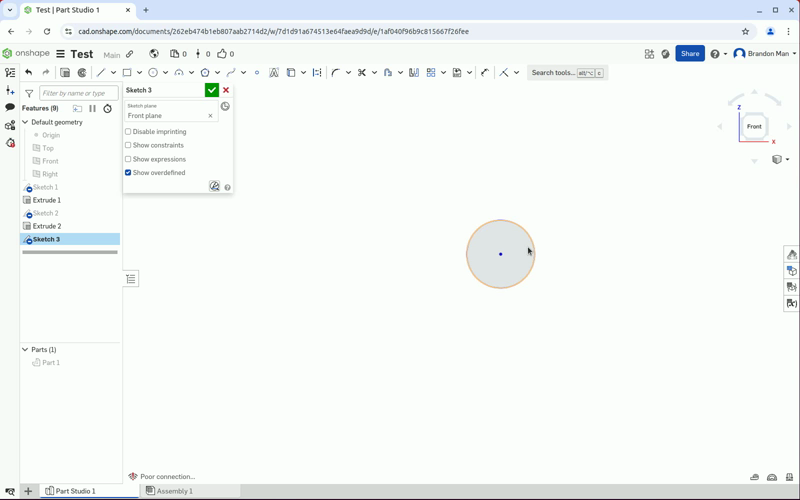
scroll(6)
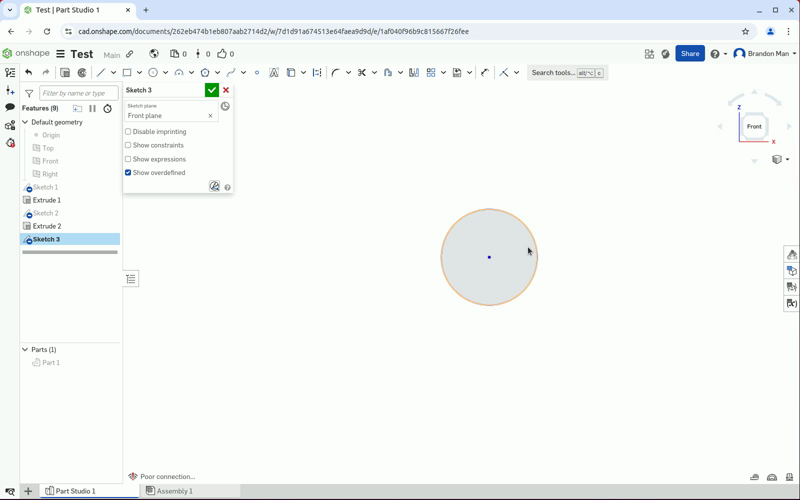
scroll(6)
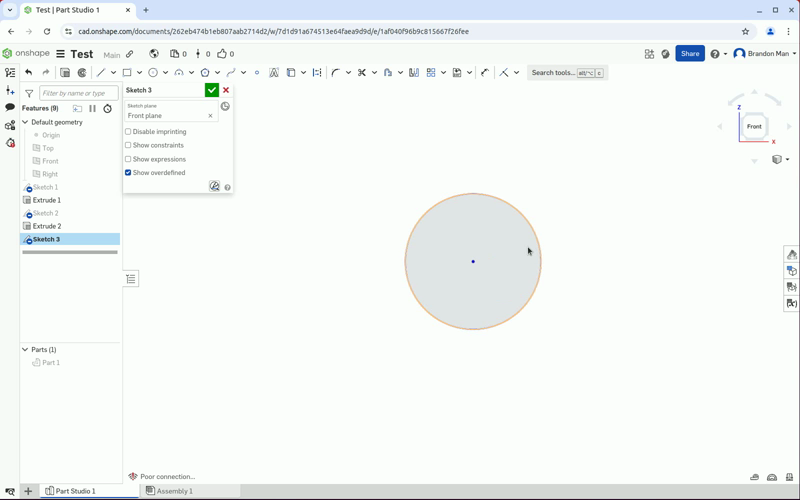
scroll(6)
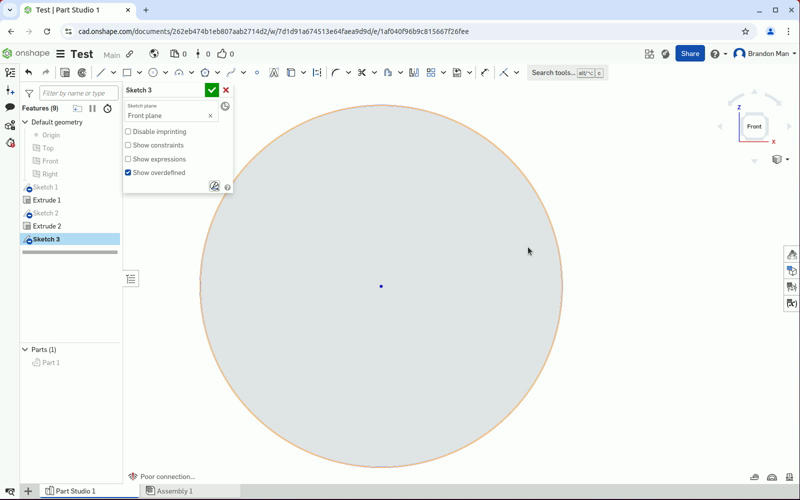
click(528, 246)
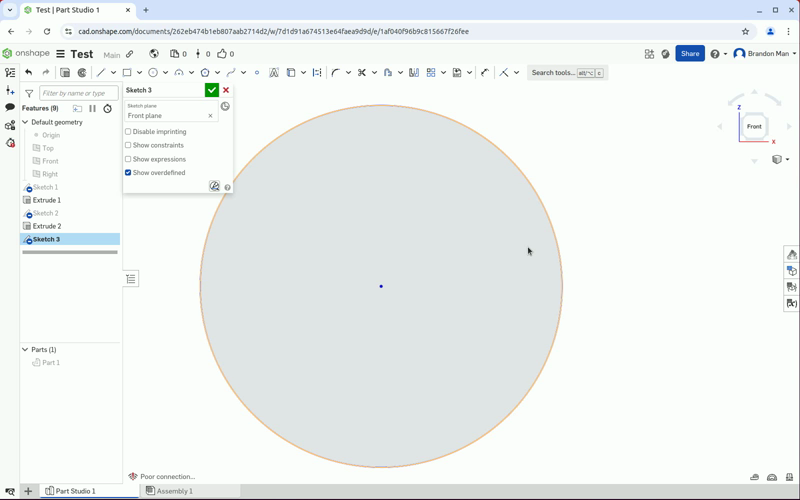
scroll(-6)
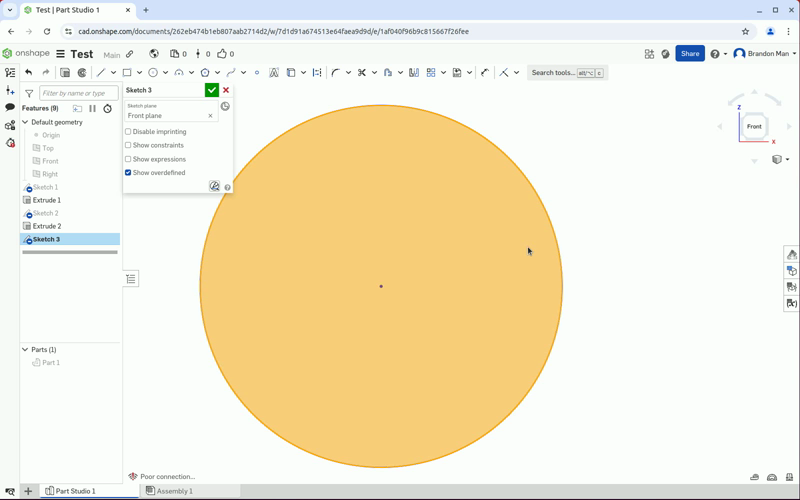
scroll(-6)
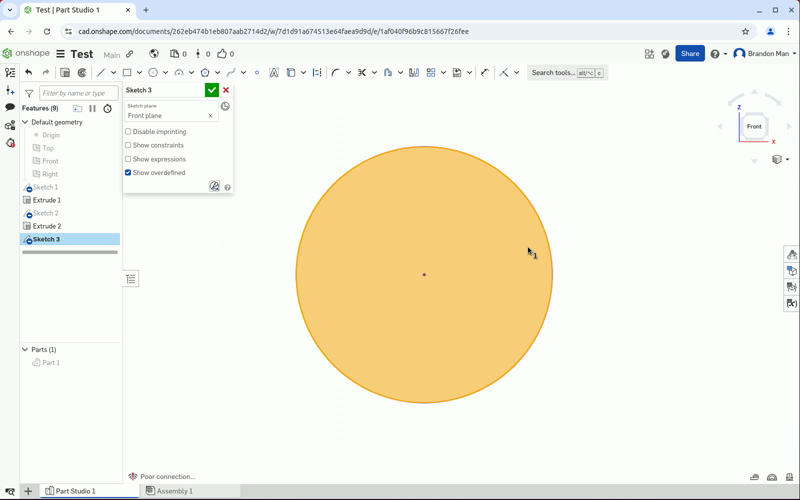
scroll(-6)
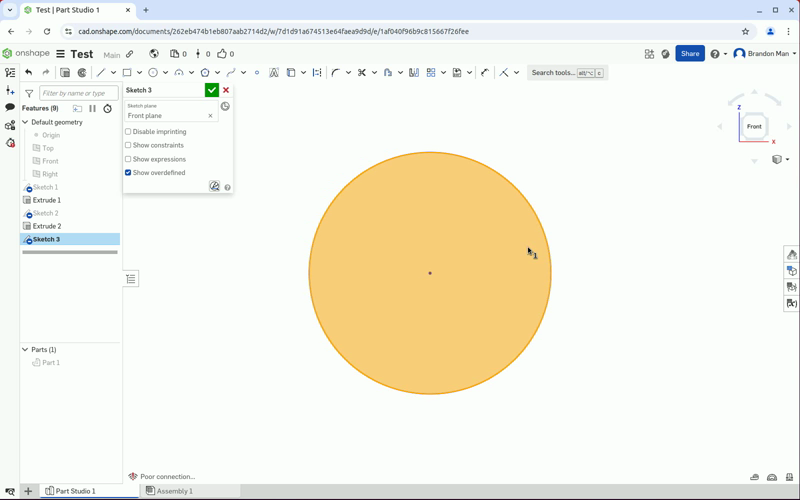
scroll(-6)
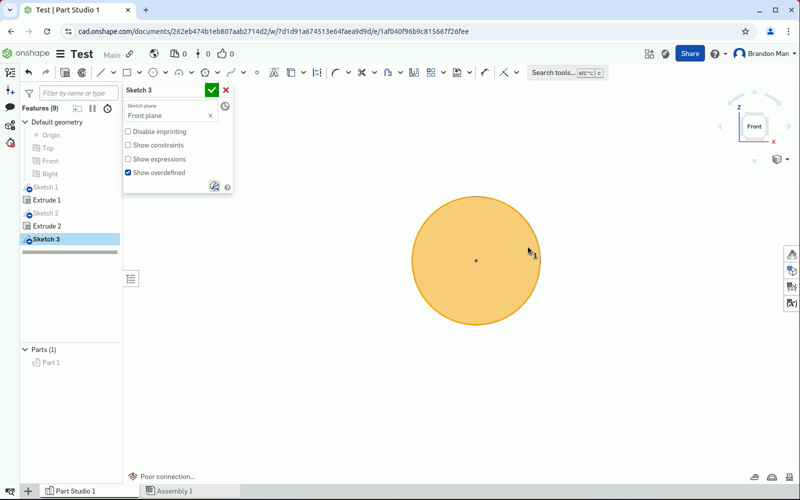
scroll(-6)
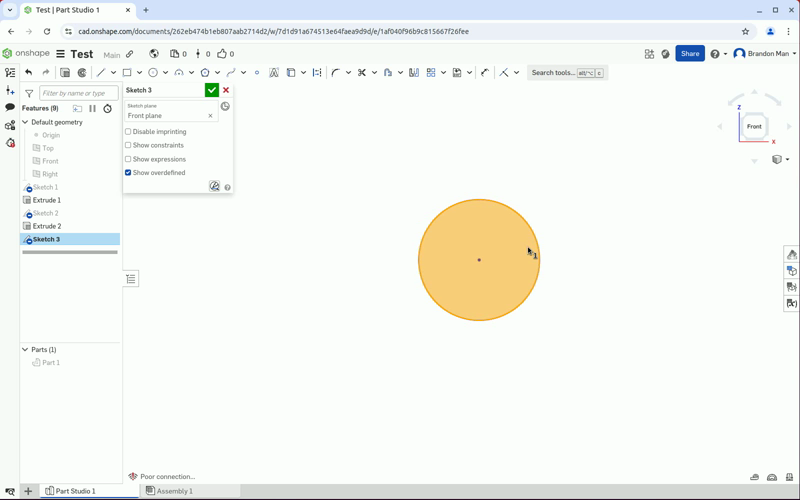
scroll(-6)
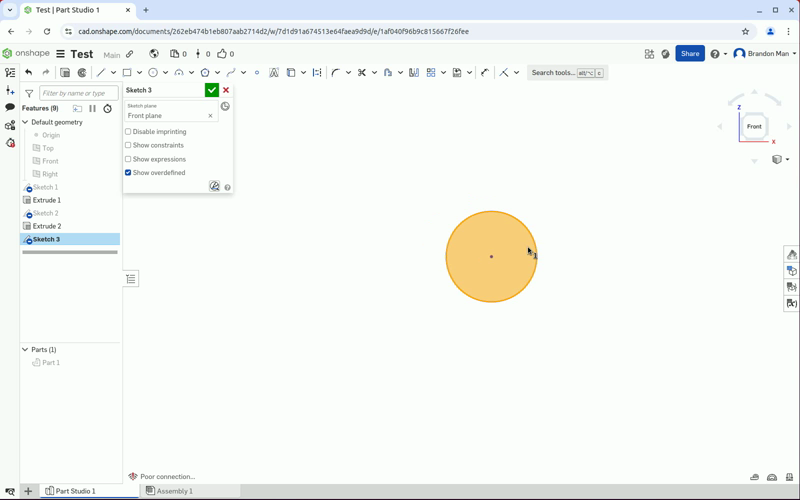
scroll(-6)
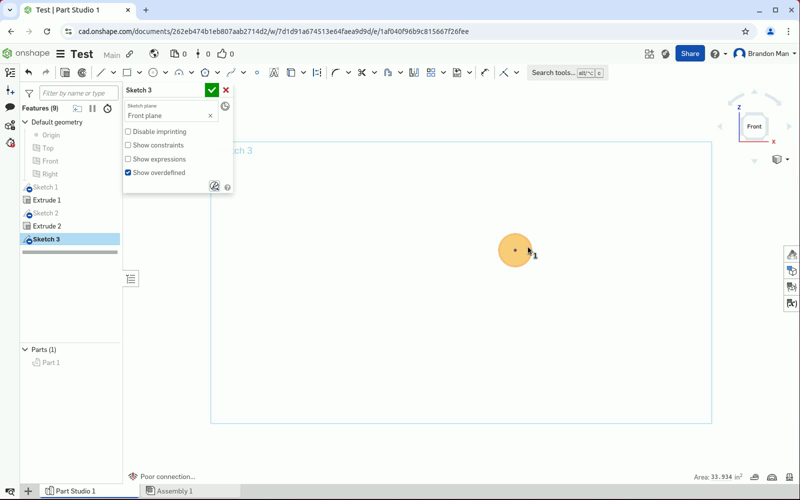
mouse_move(73, 352)
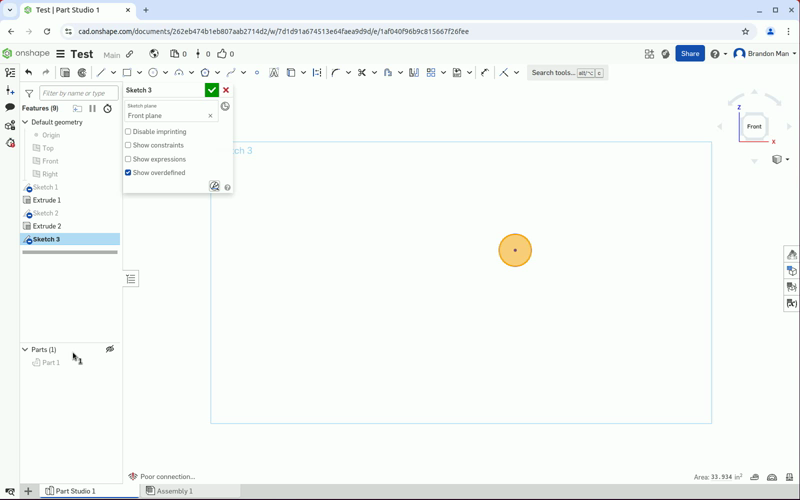
key(shift+y)
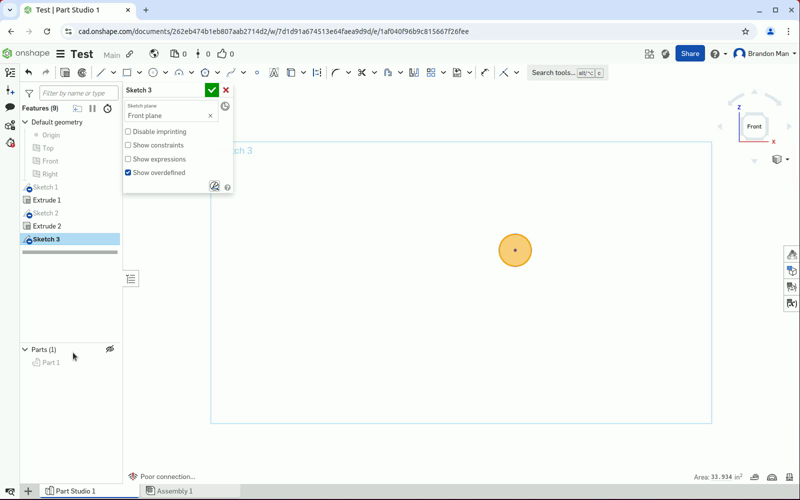
key(shift+e)
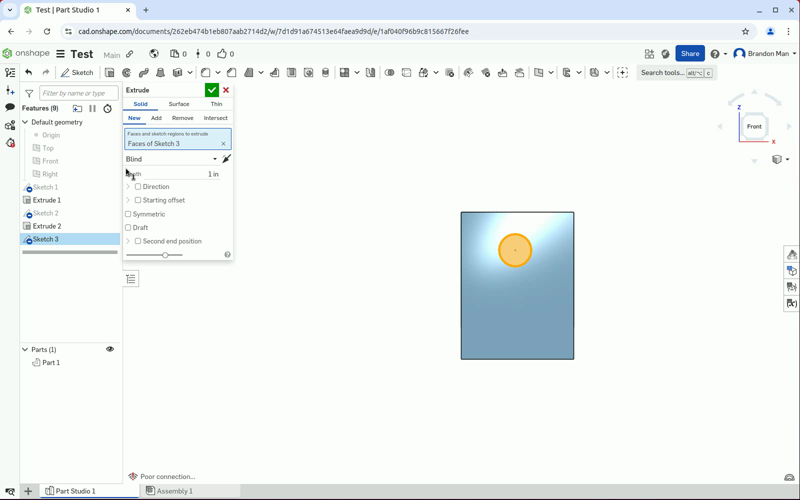
mouse_move(143, 106)
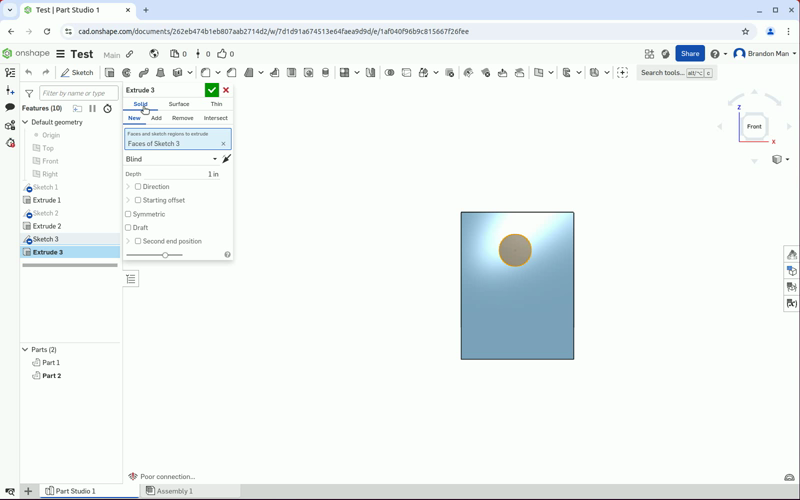
click(143, 106)
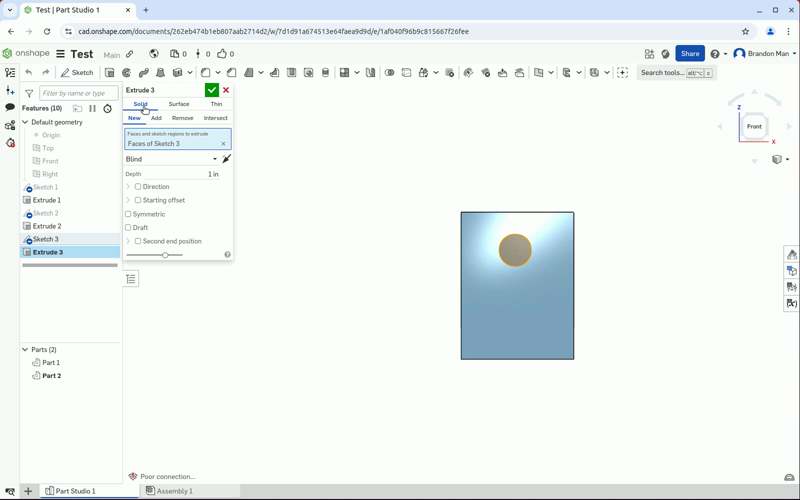
mouse_move(137, 120)
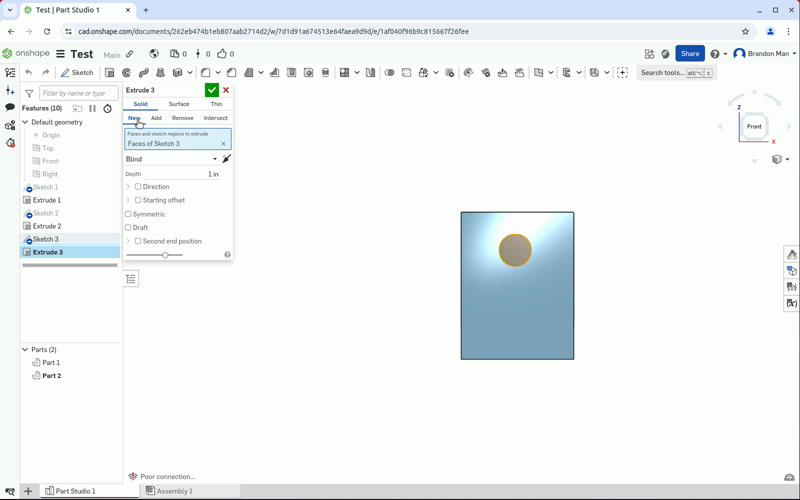
click(137, 120)
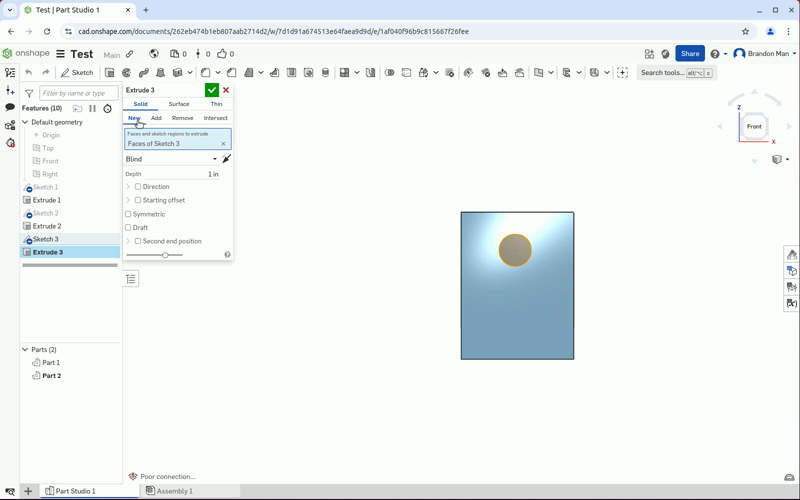
key(tab, 4)
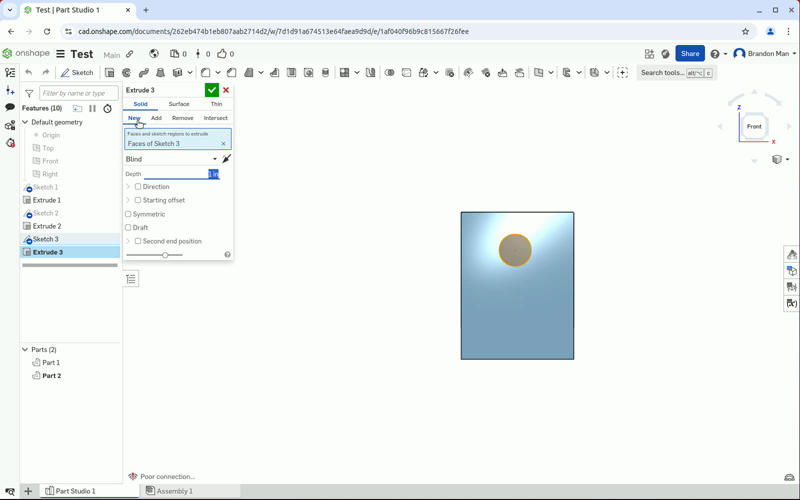
text(25.996)
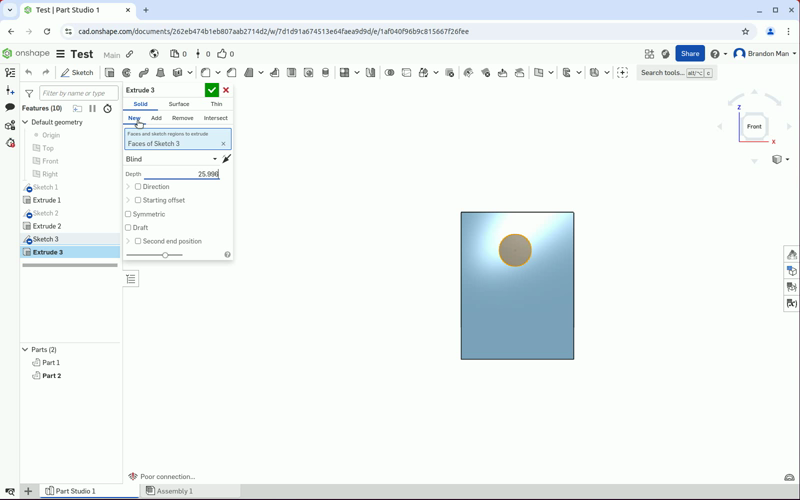
key(tab, 3)
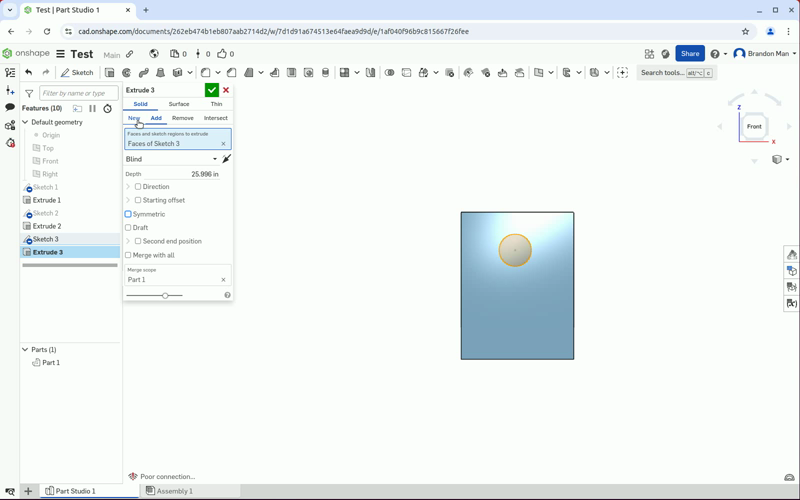
key(space)
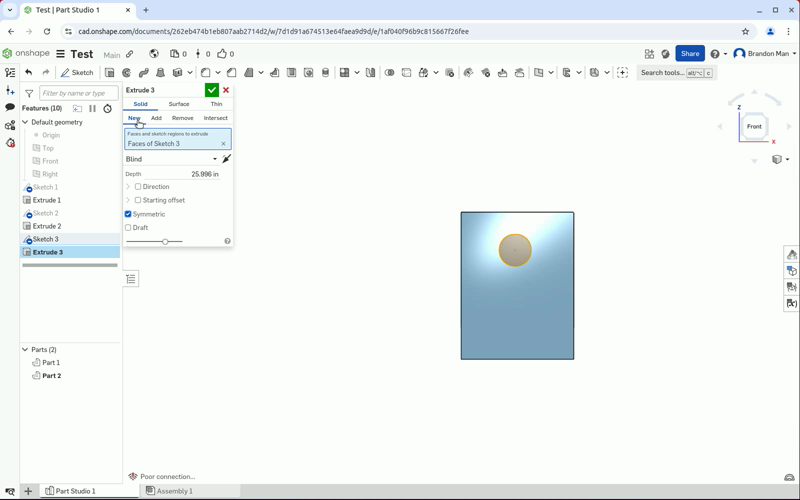
key(enter)
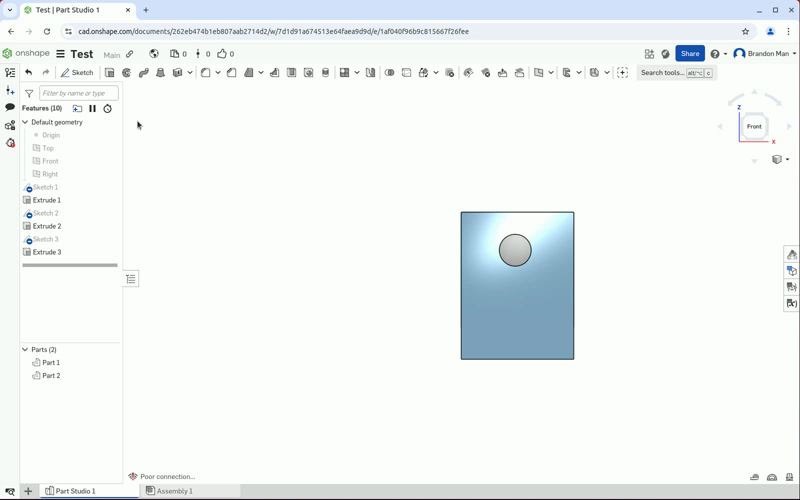
key(shift+h)
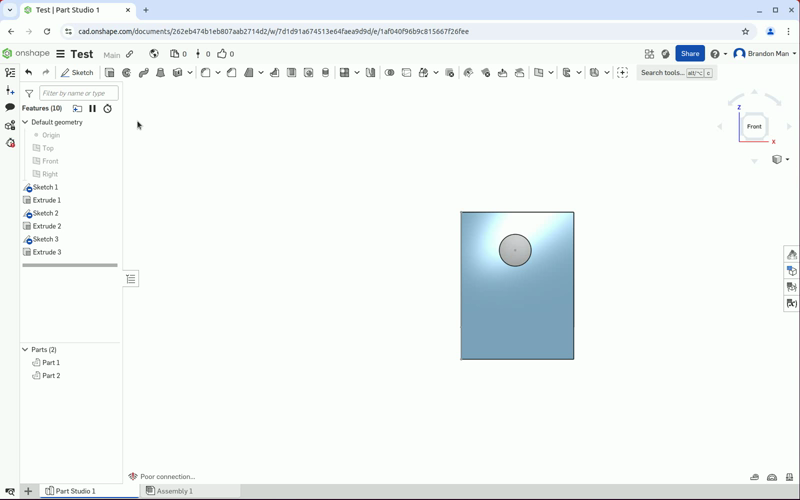
key(shift+h)
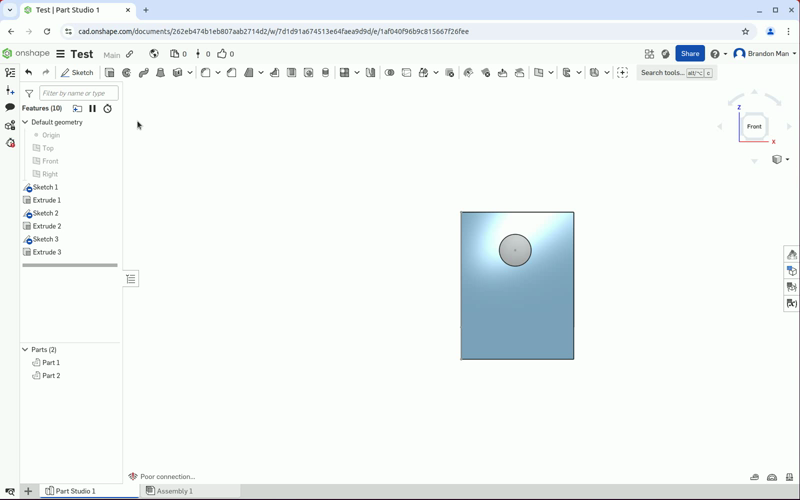
key(shift+7)
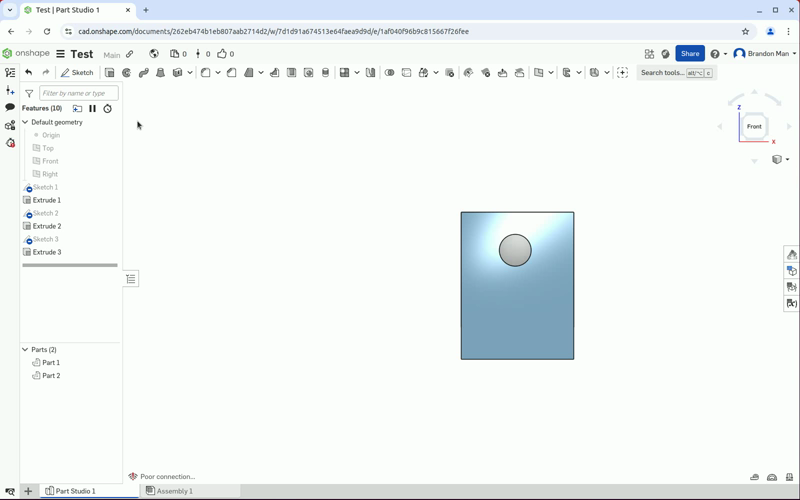
key(left, 2)
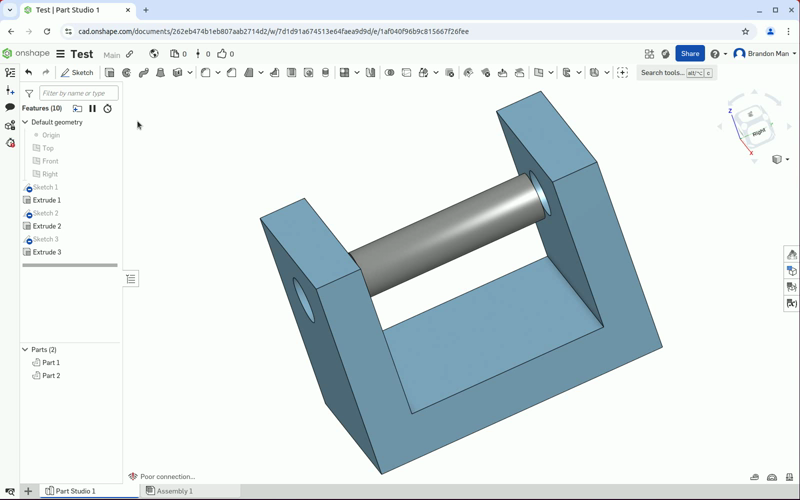
key(down, 2)
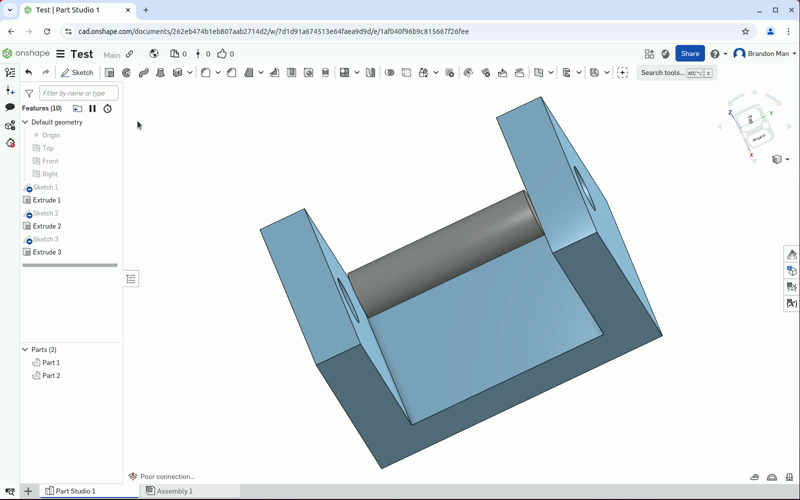
key(up, 2)
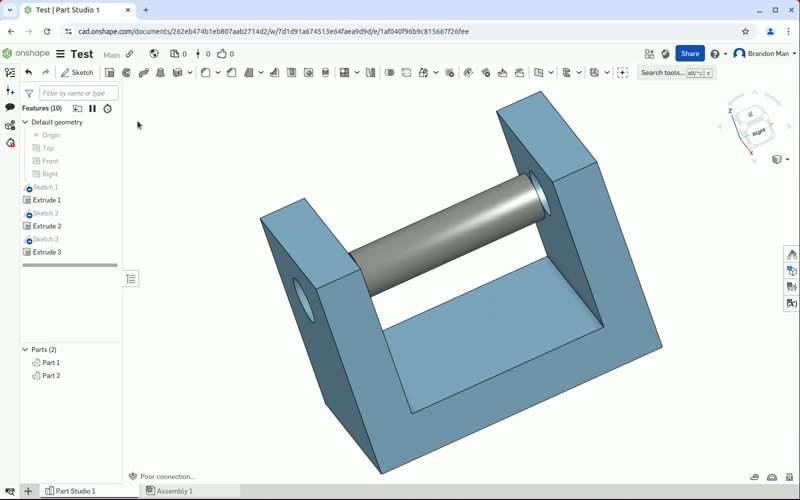
key(right, 2)
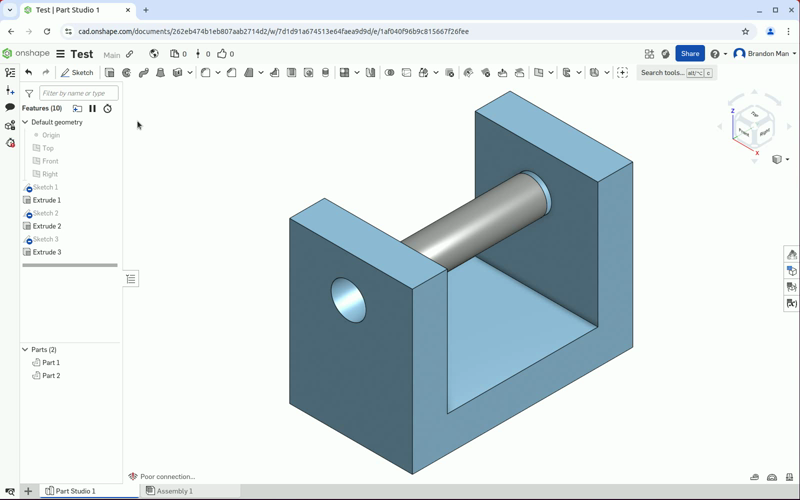
mouse_move(73, 189)
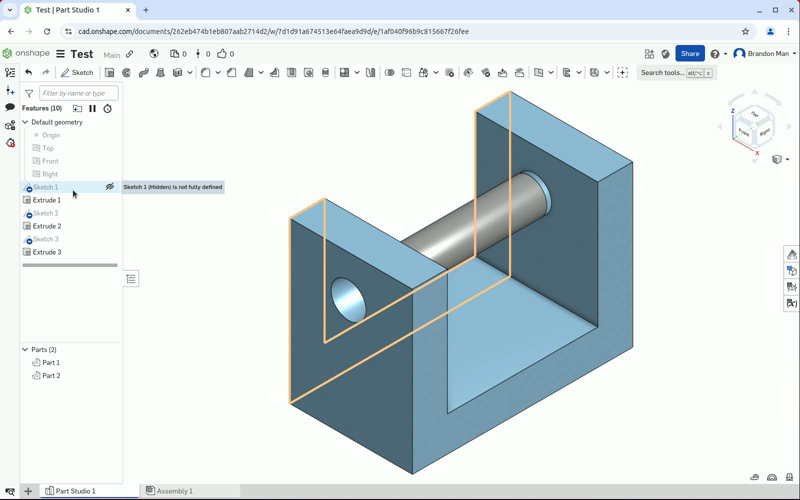
click(73, 189)